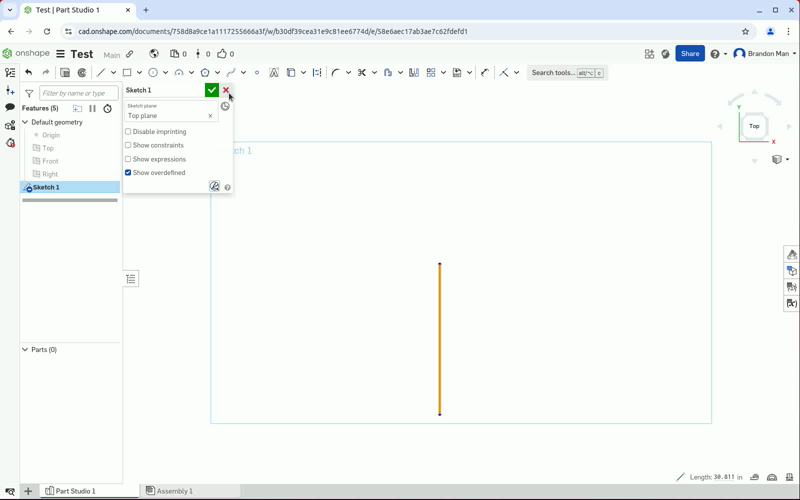
key(shift+h)
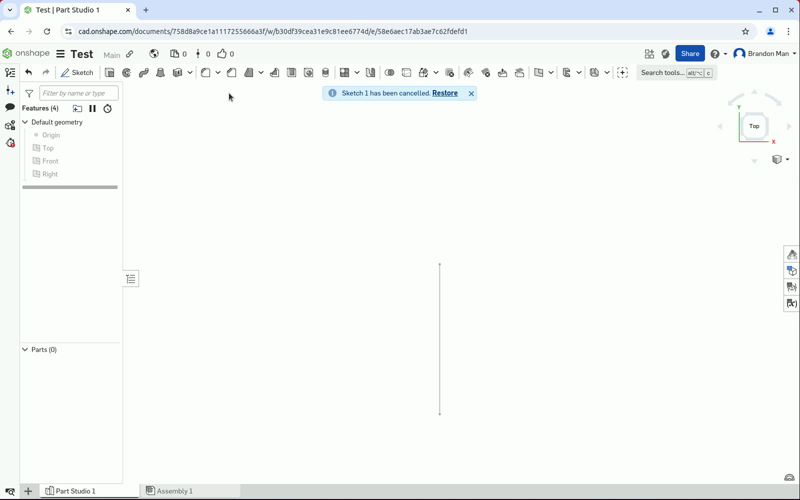
mouse_move(73, 352)
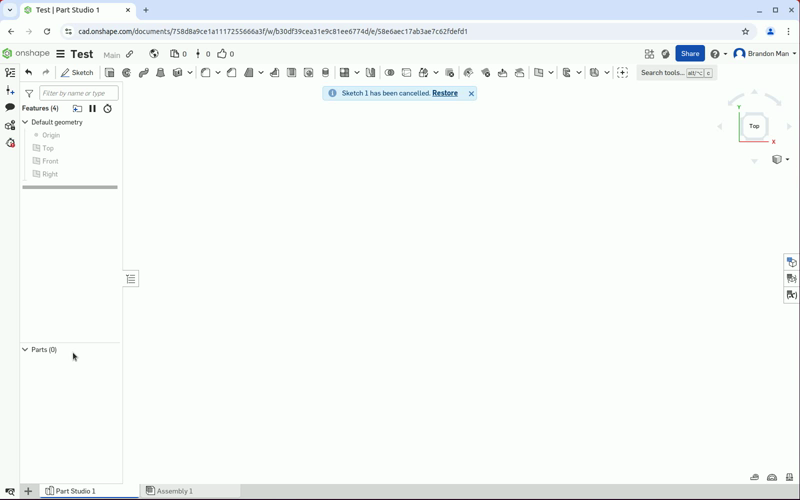
key(y)
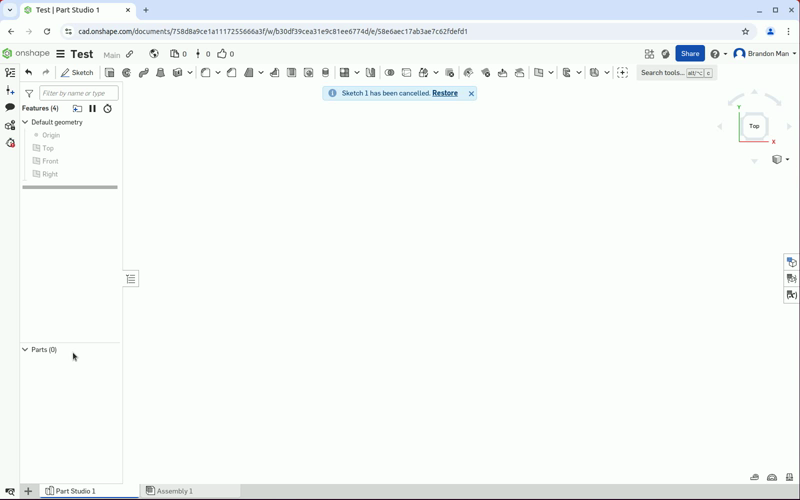
key(shift+p)
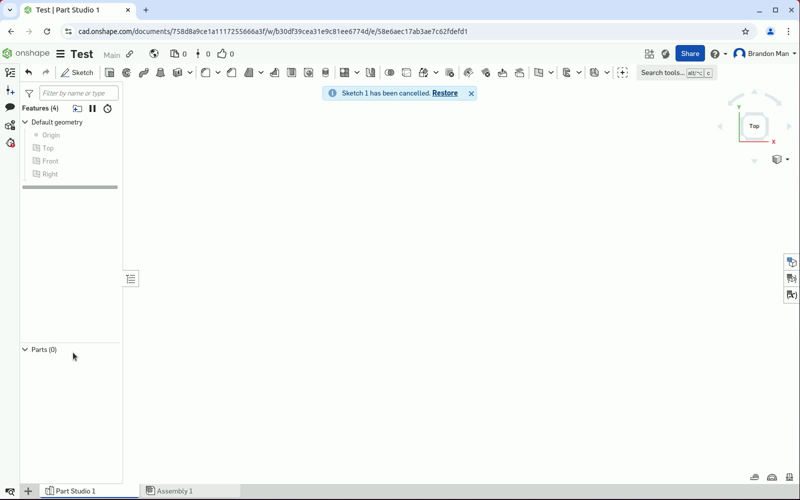
key(space)
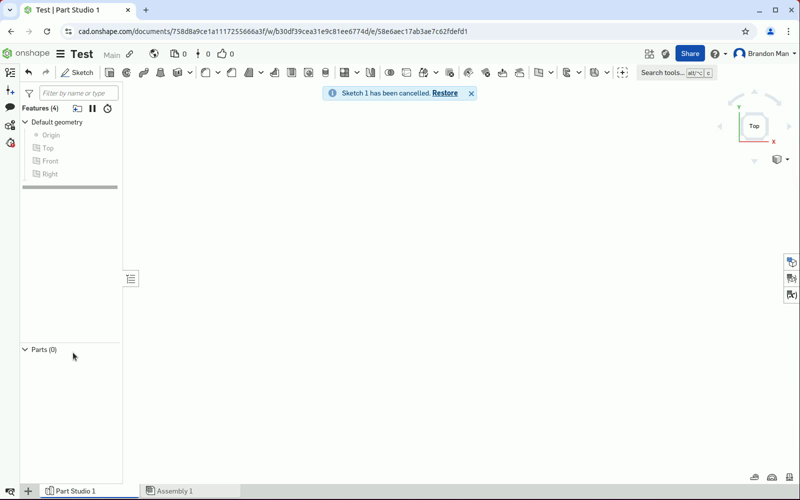
key_down(shift)
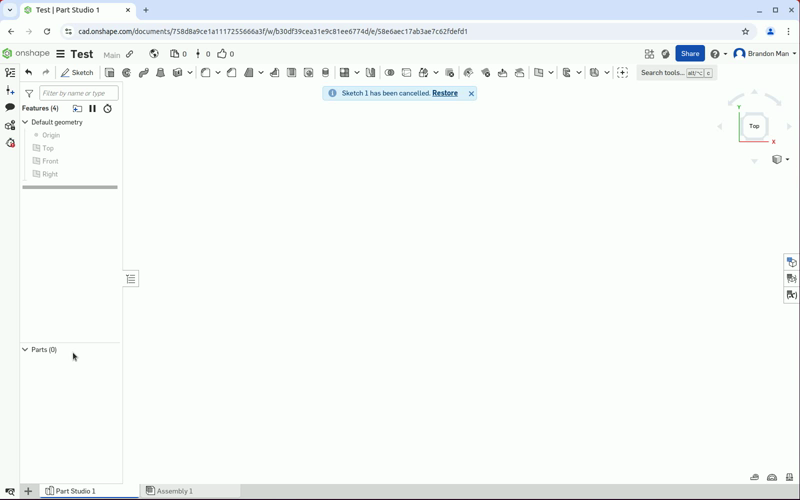
key(up)
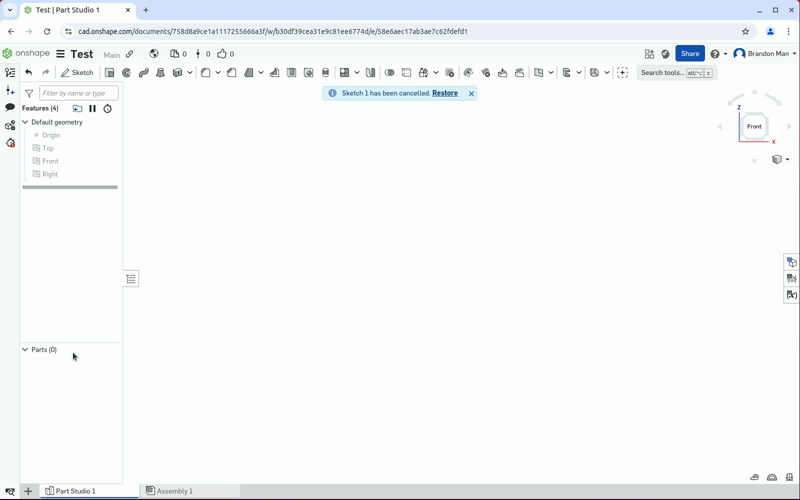
key_up(shift)
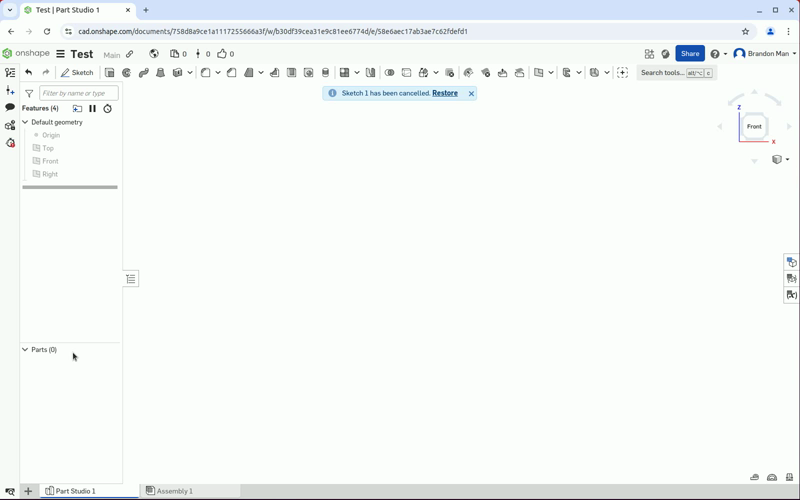
mouse_move(73, 352)
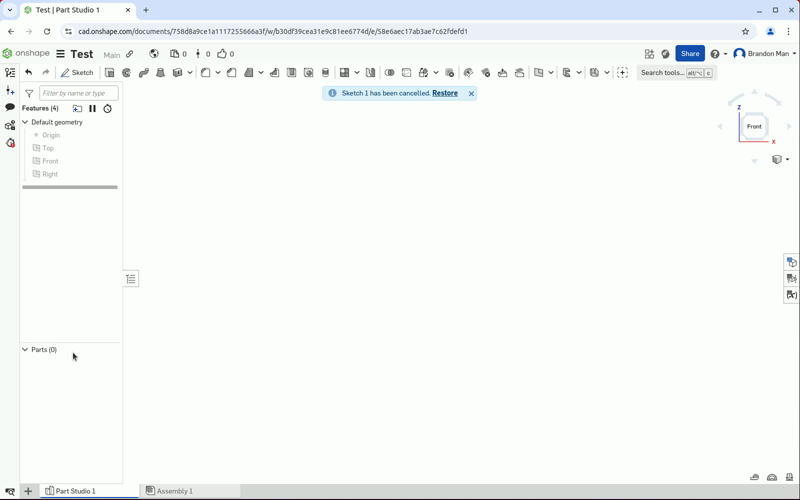
key(shift+y)
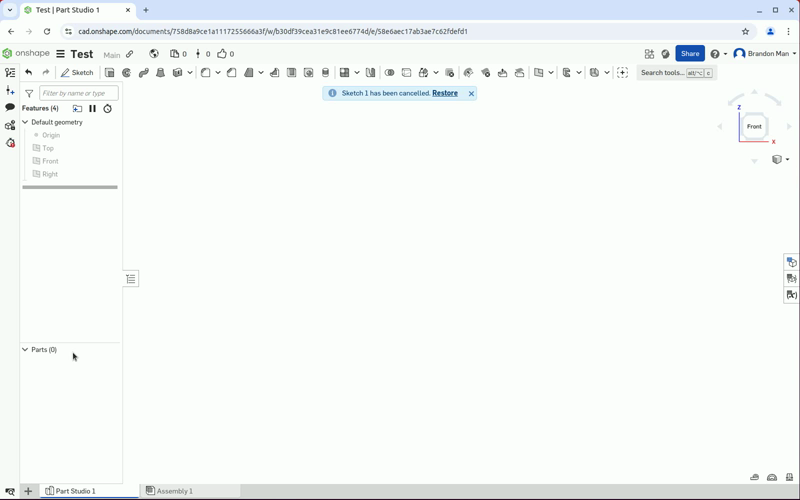
key(shift+s)
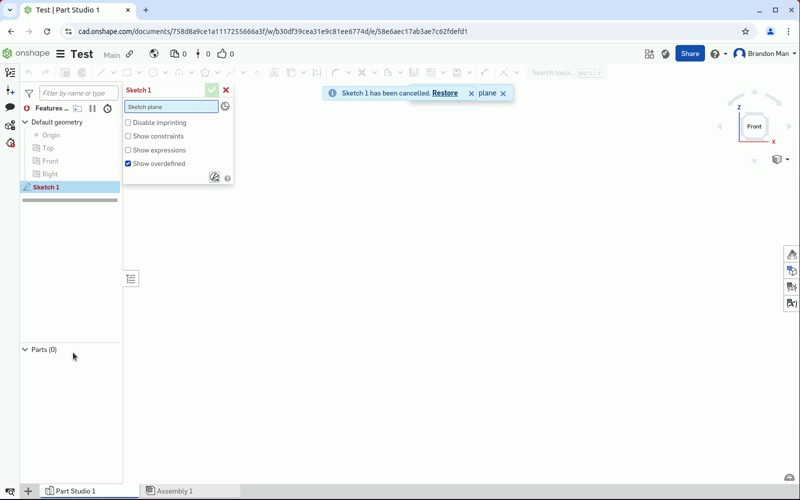
mouse_move(73, 163)
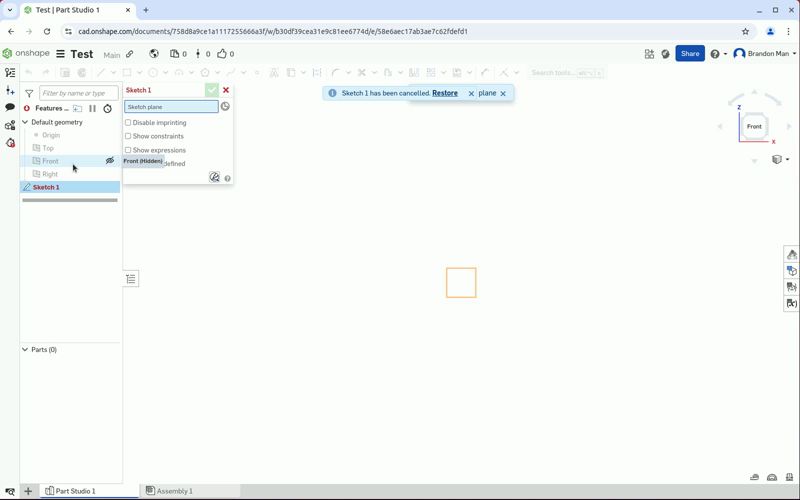
click(73, 163)
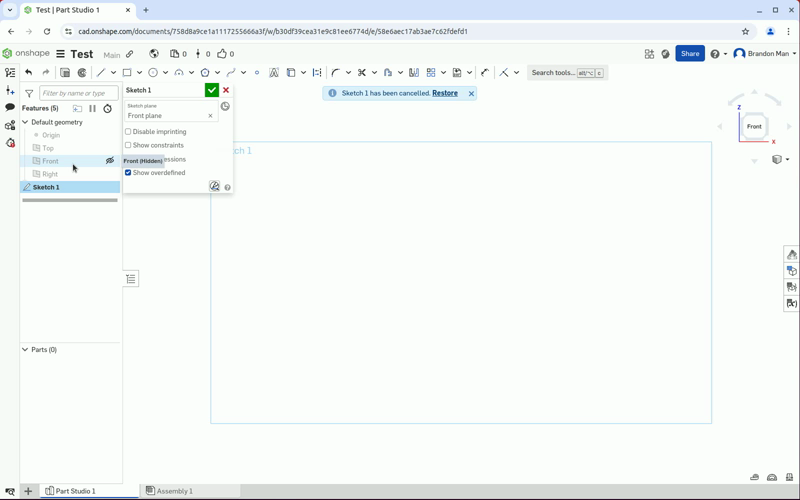
mouse_move(73, 352)
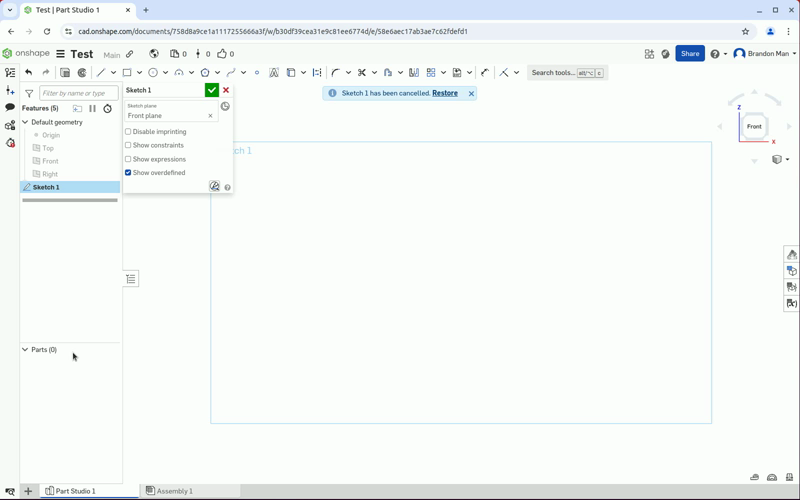
key(y)
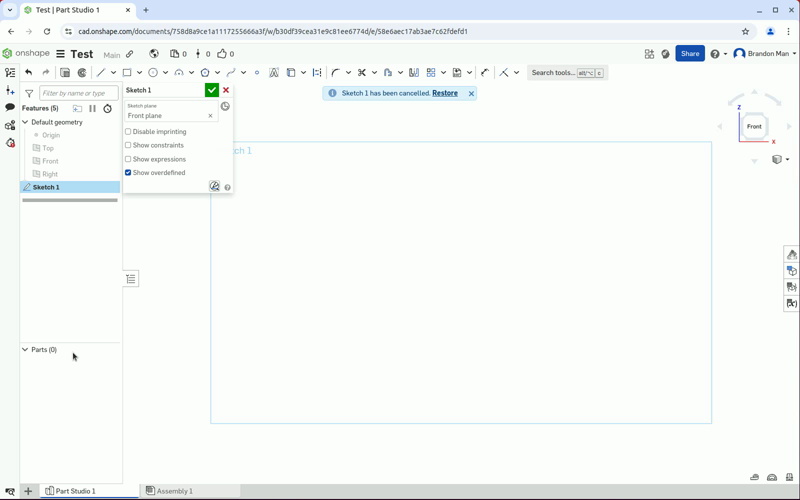
key(l)
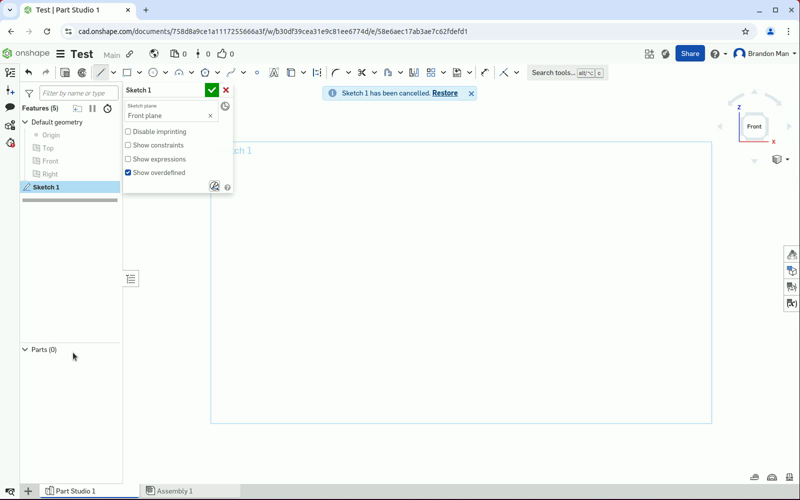
key_down(shift)
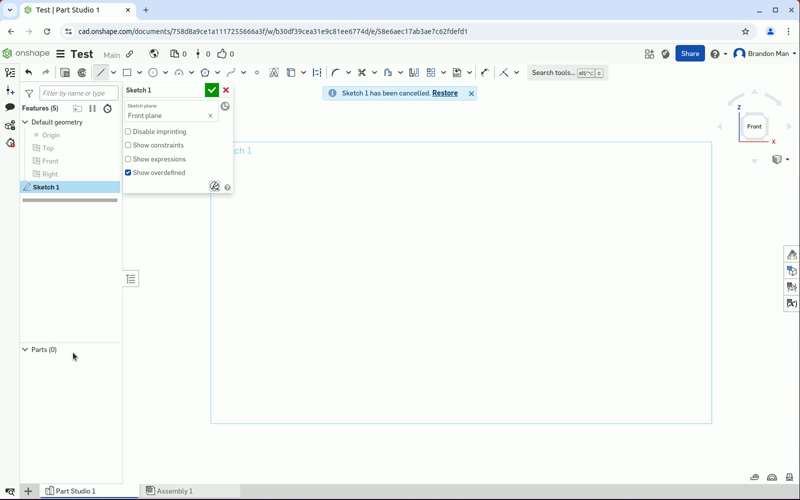
mouse_move(348, 282)
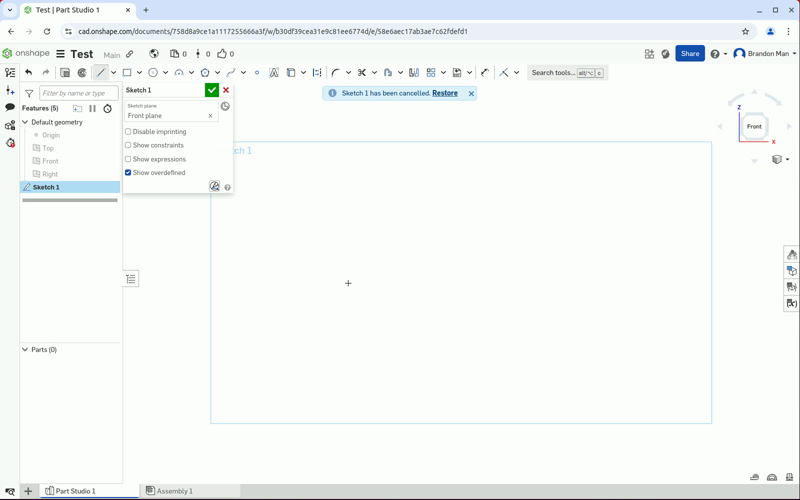
click(348, 282)
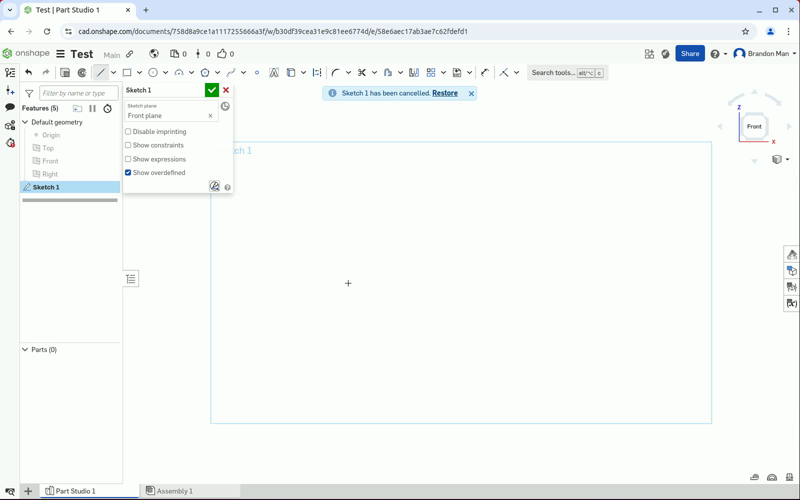
key_up(shift)
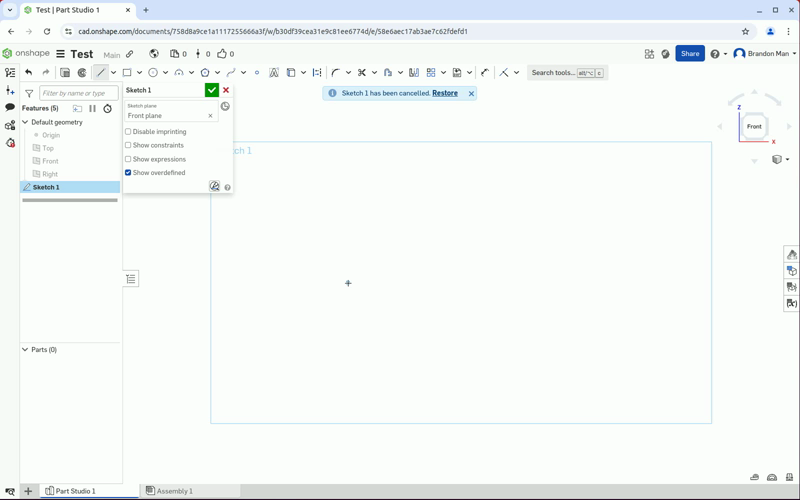
key_down(shift)
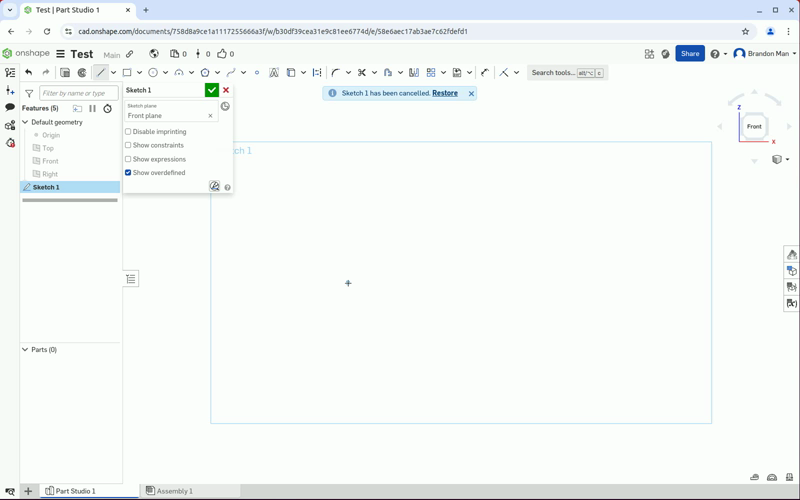
mouse_move(460, 282)
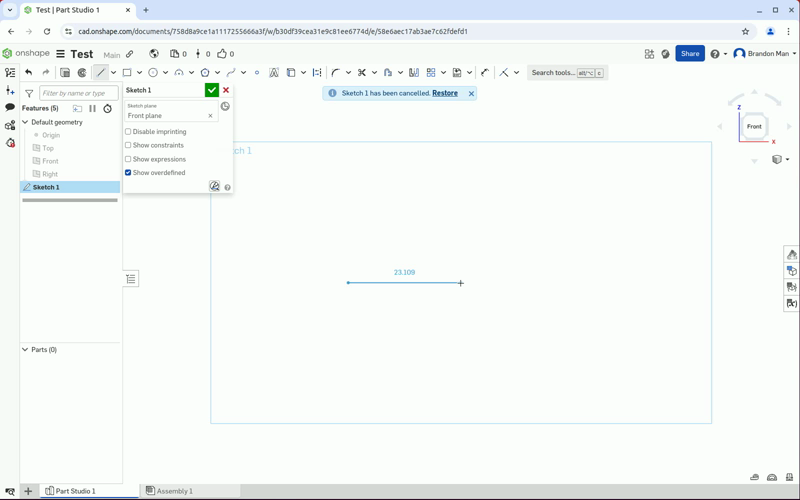
click(460, 282)
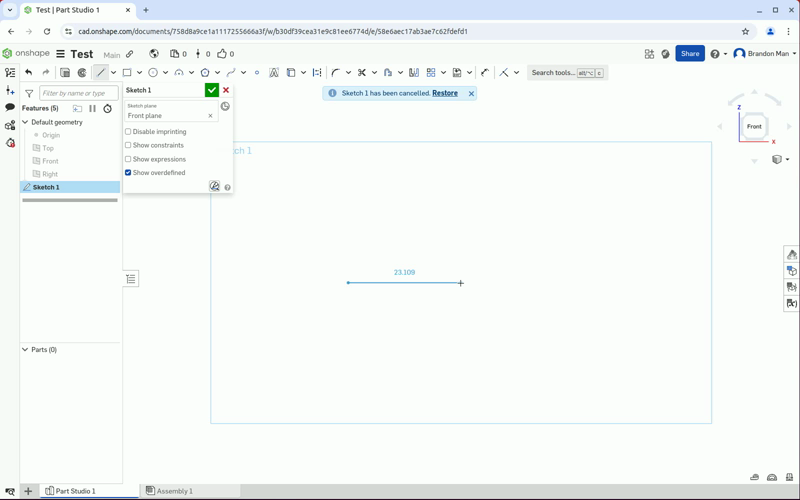
key_up(shift)
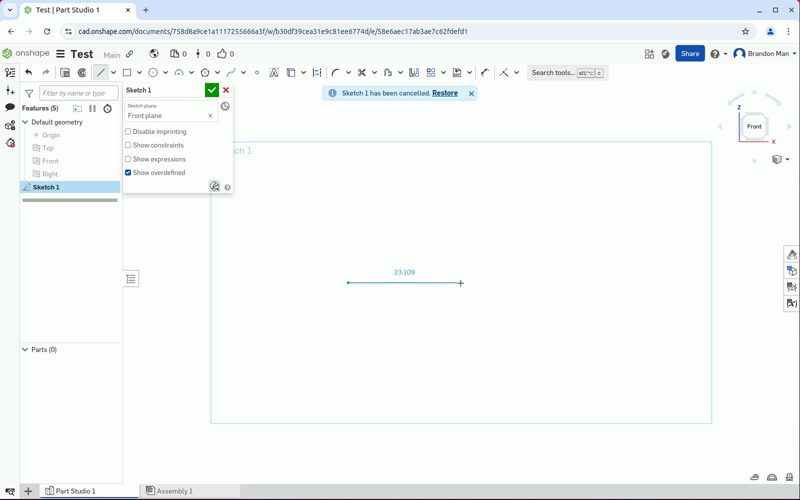
key_down(shift)
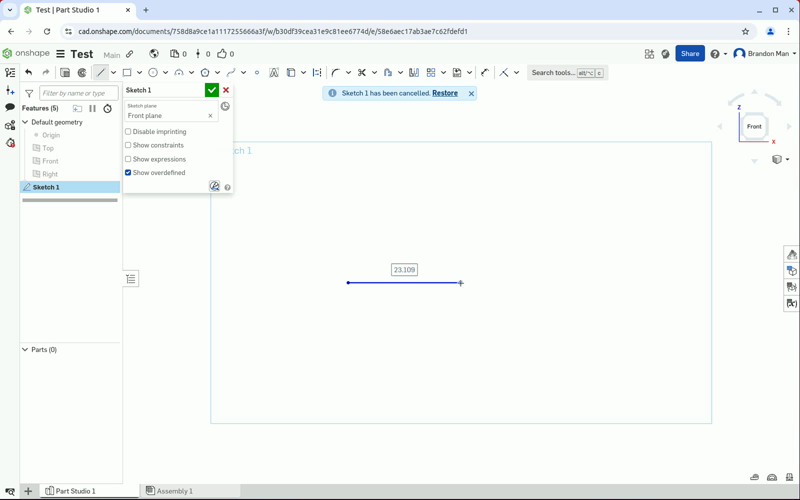
mouse_move(460, 170)
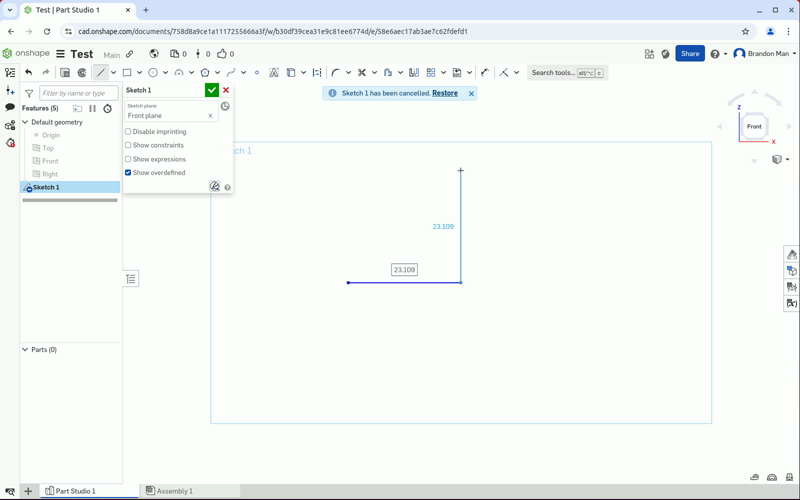
click(460, 170)
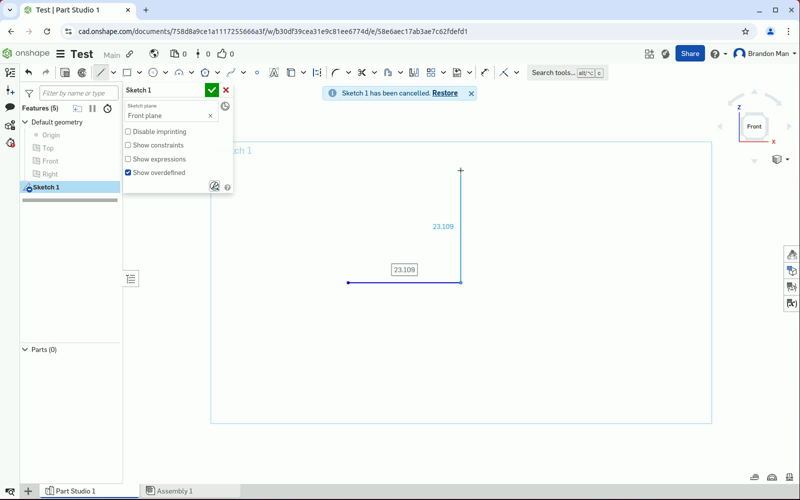
key_up(shift)
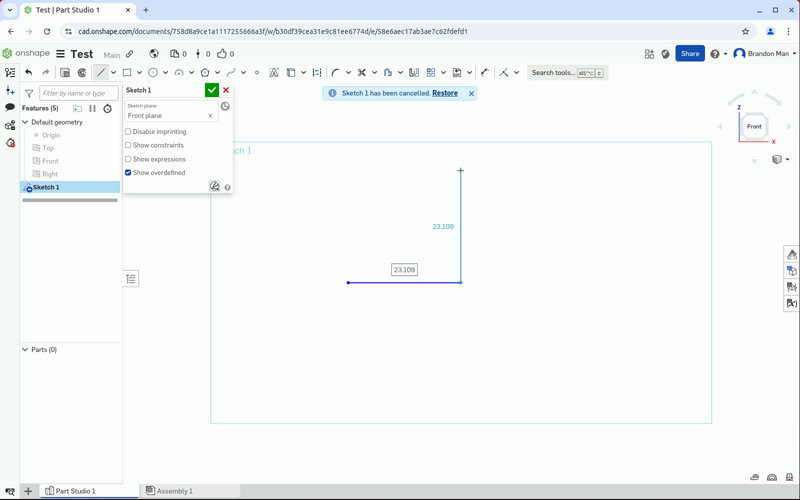
key_down(shift)
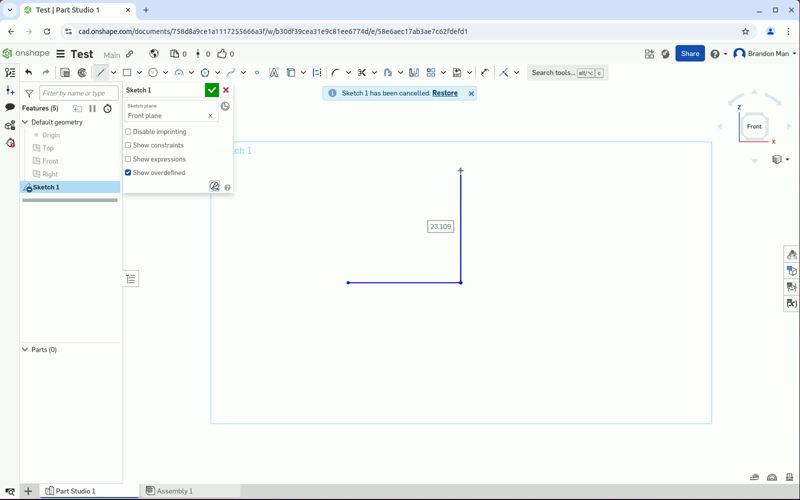
mouse_move(348, 170)
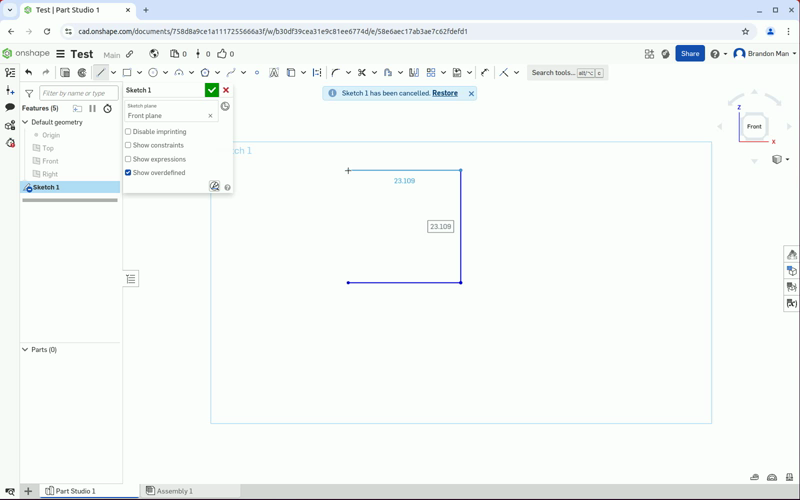
click(348, 170)
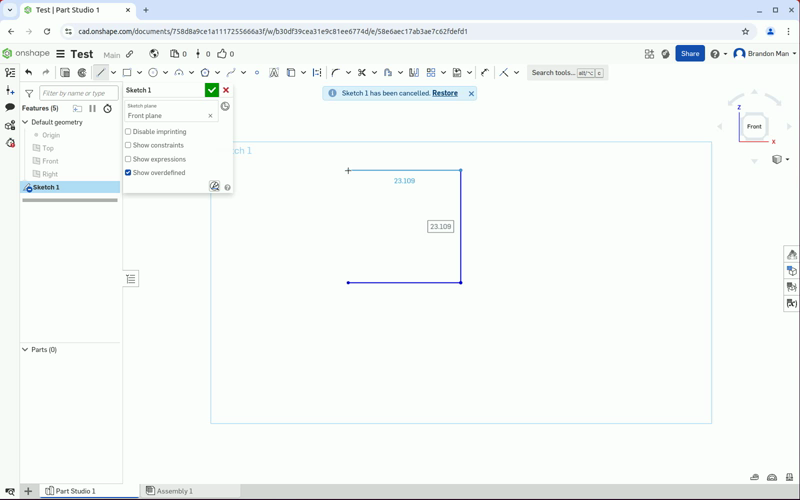
key_up(shift)
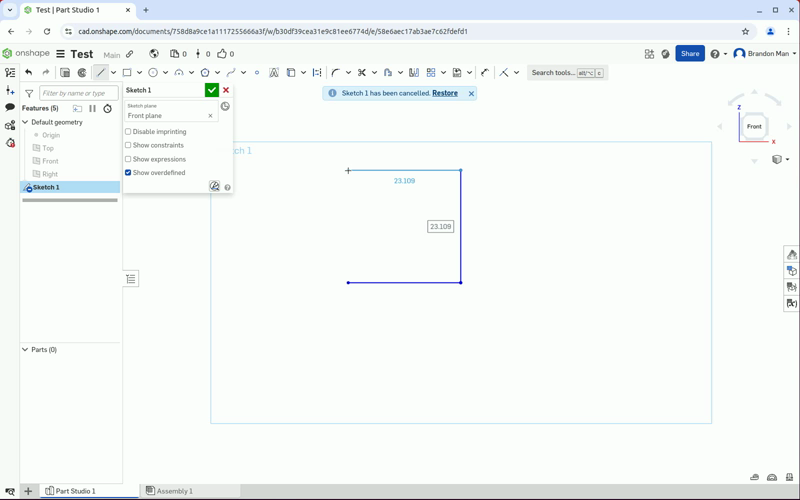
key_down(shift)
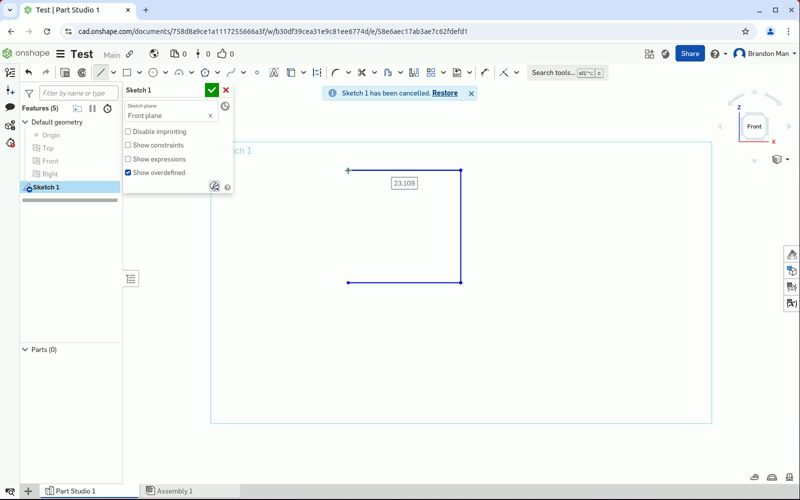
mouse_move(348, 282)
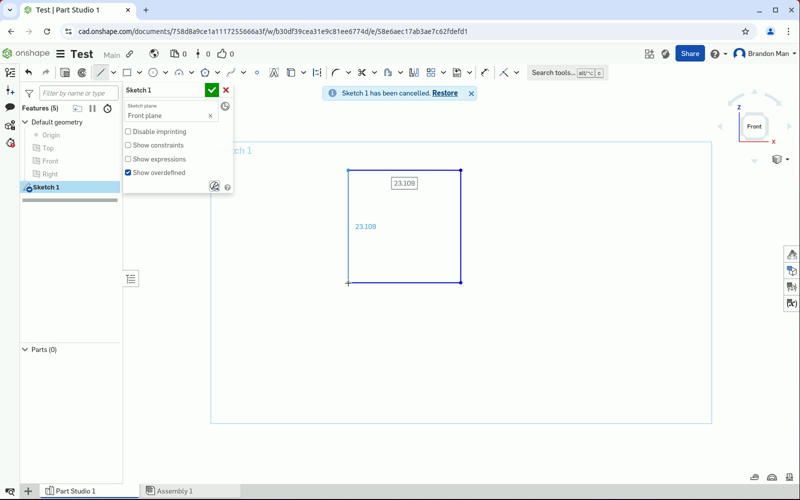
key_up(shift)
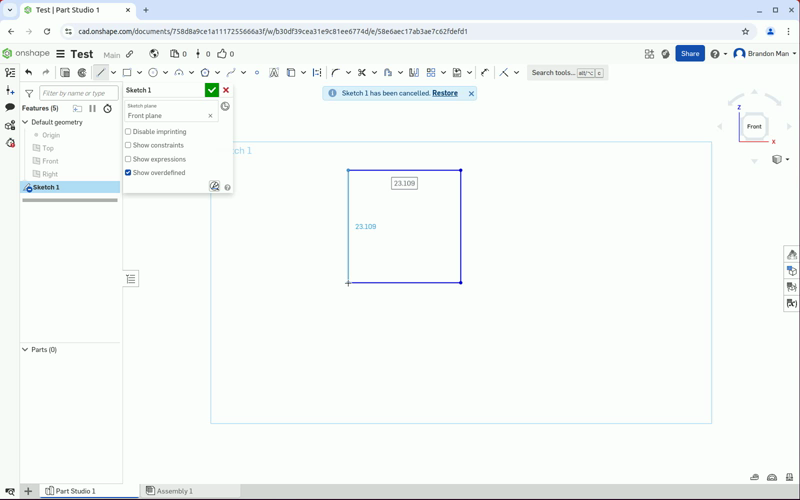
click(348, 282)
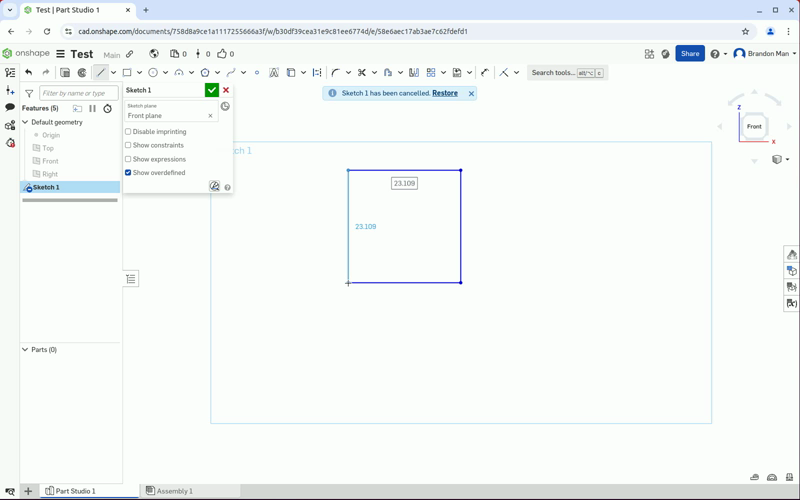
key(esc)
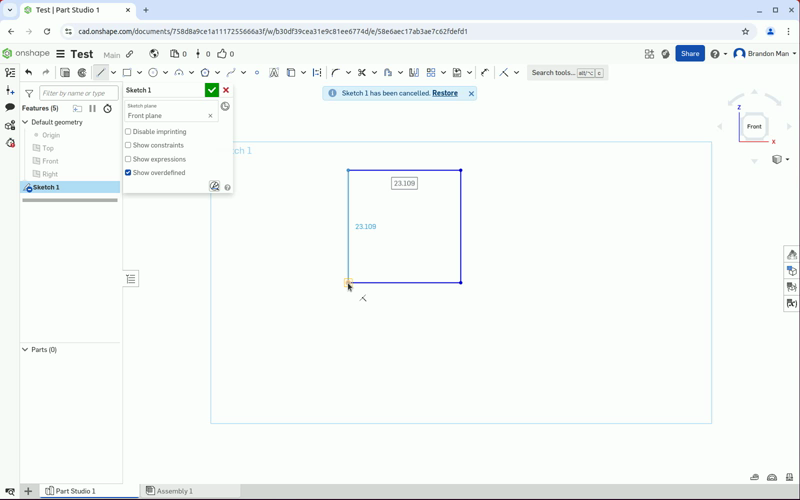
mouse_move(416, 231)
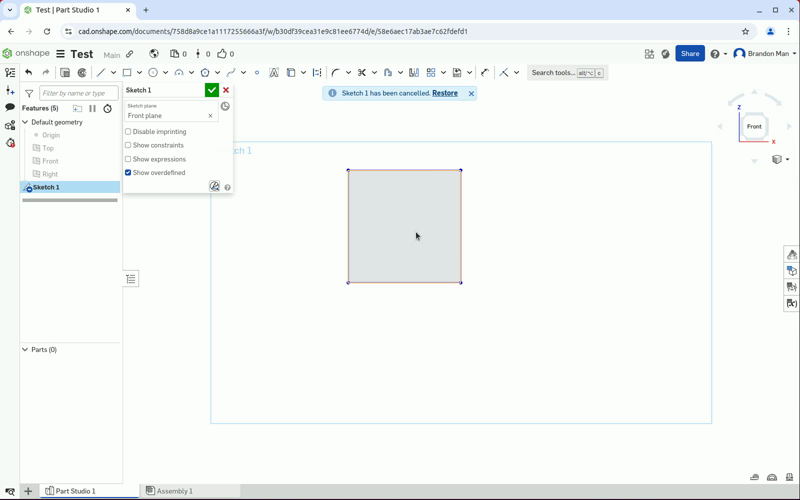
click(416, 231)
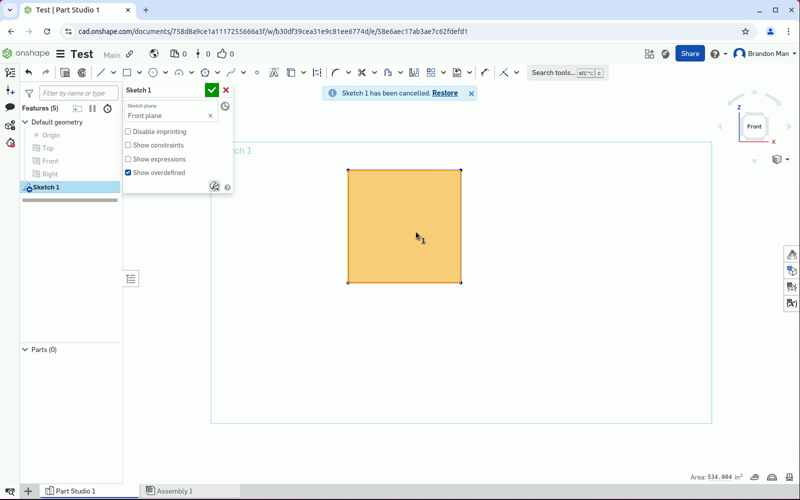
mouse_move(73, 352)
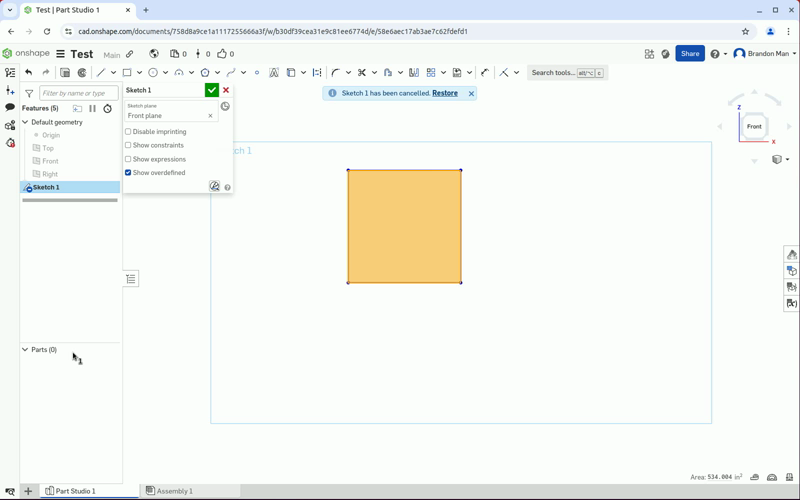
key(shift+y)
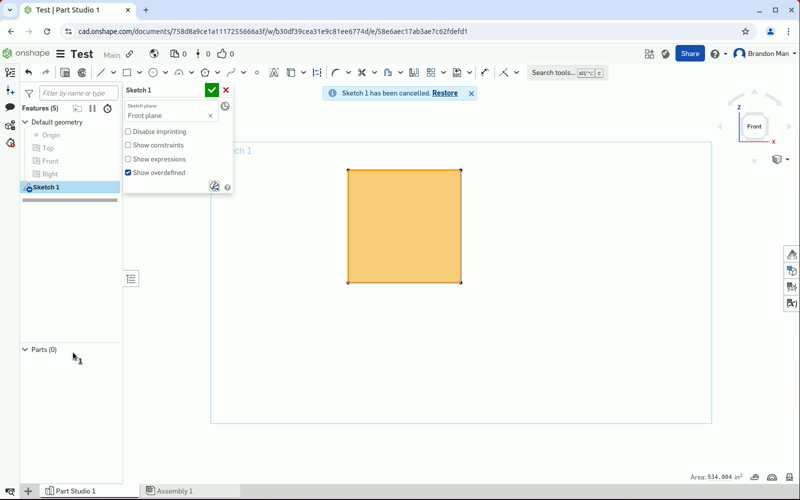
key(shift+e)
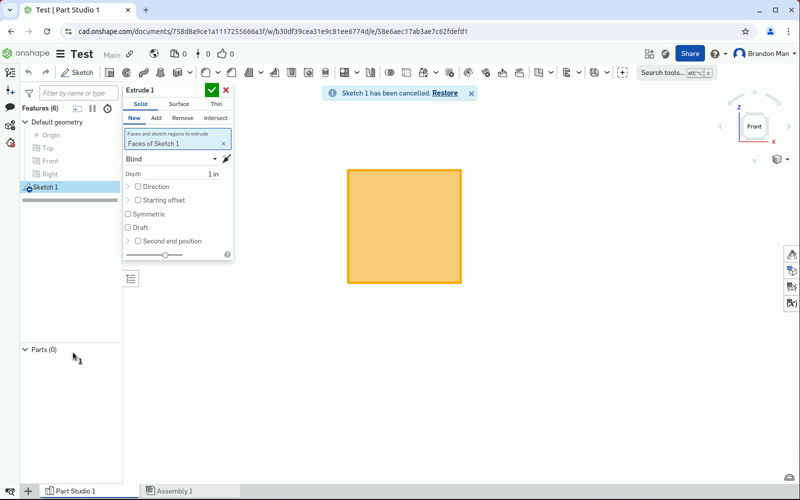
mouse_move(143, 106)
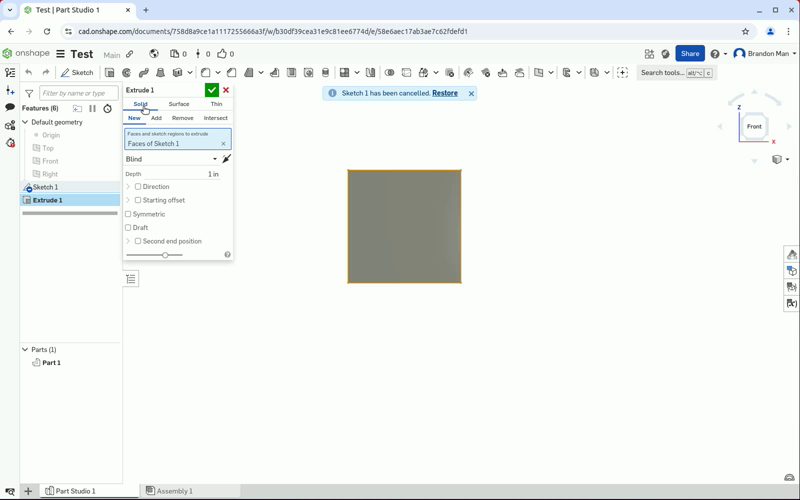
click(143, 106)
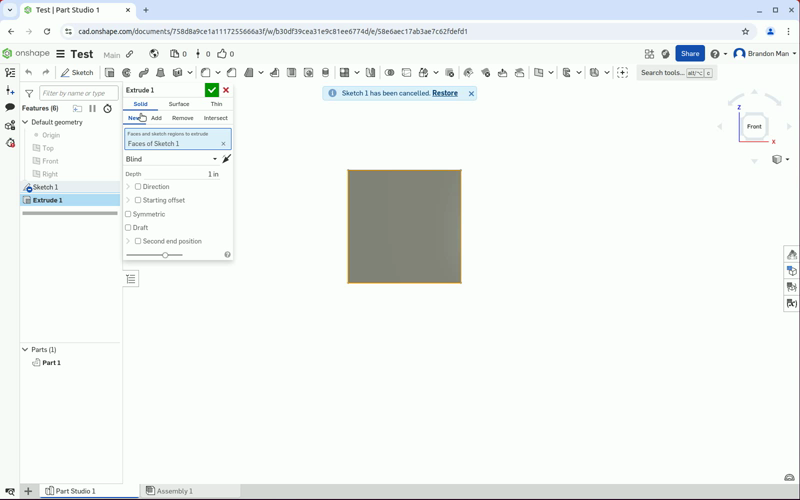
mouse_move(137, 120)
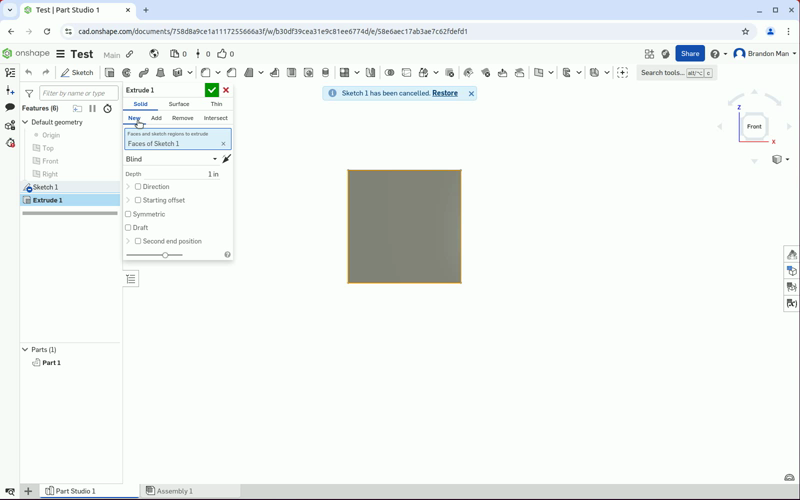
click(137, 120)
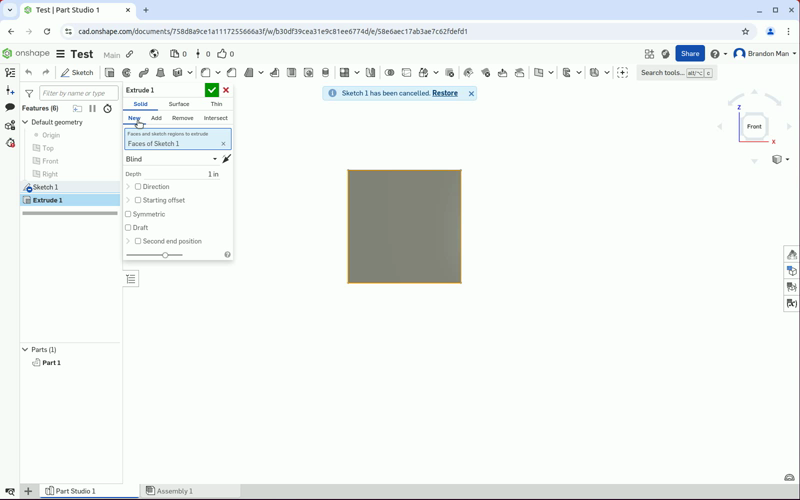
key(tab, 4)
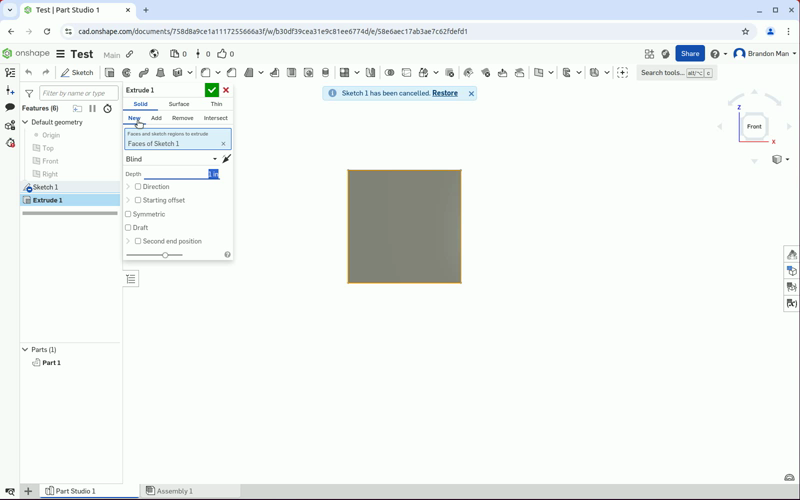
text(23.108)
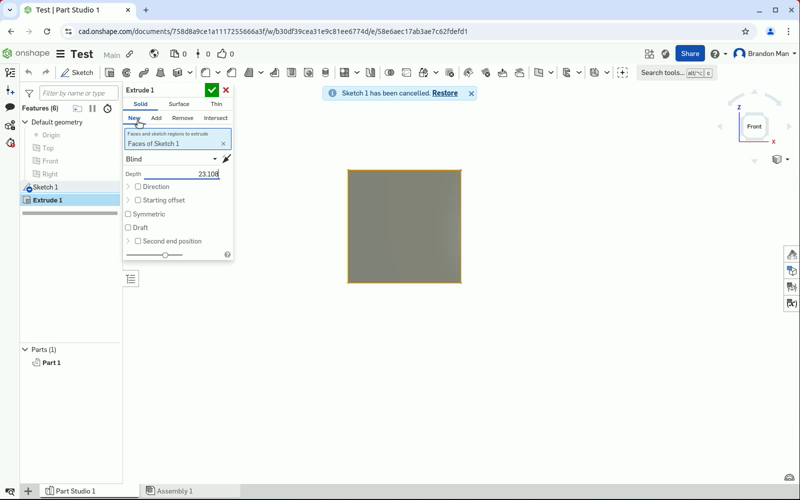
key(enter)
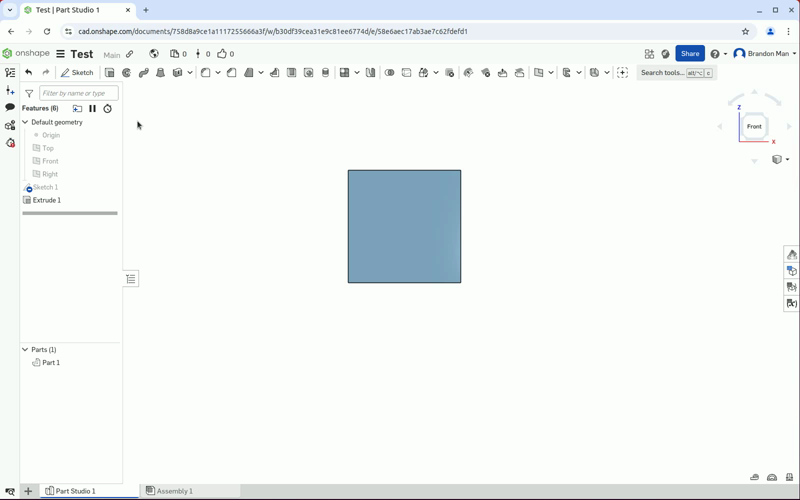
key(shift+h)
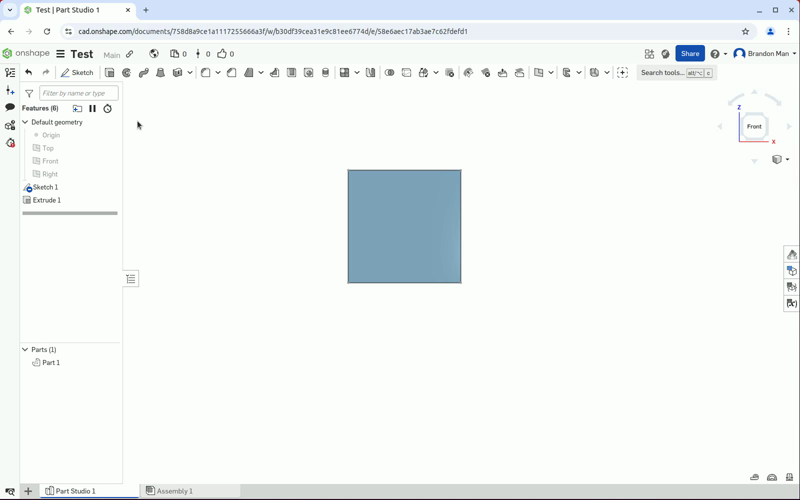
key(shift+h)
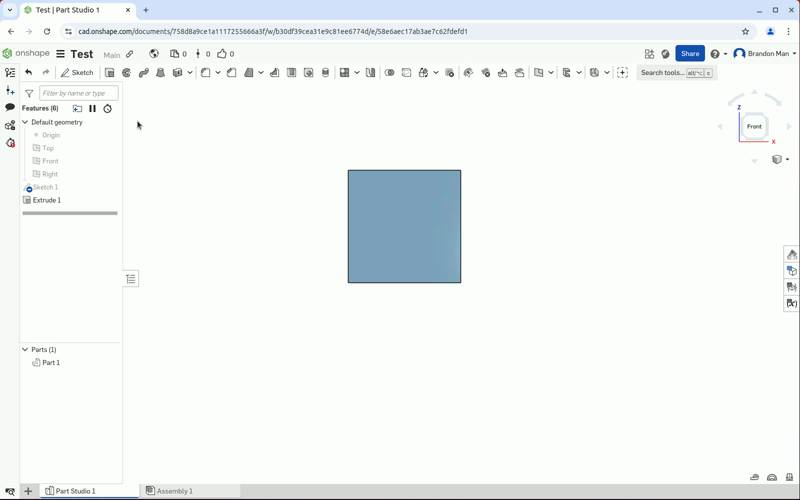
mouse_move(73, 189)
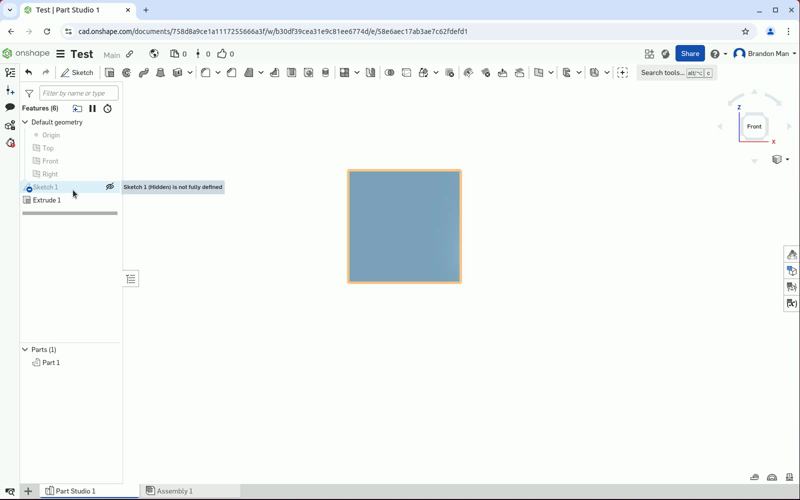
click(73, 189)
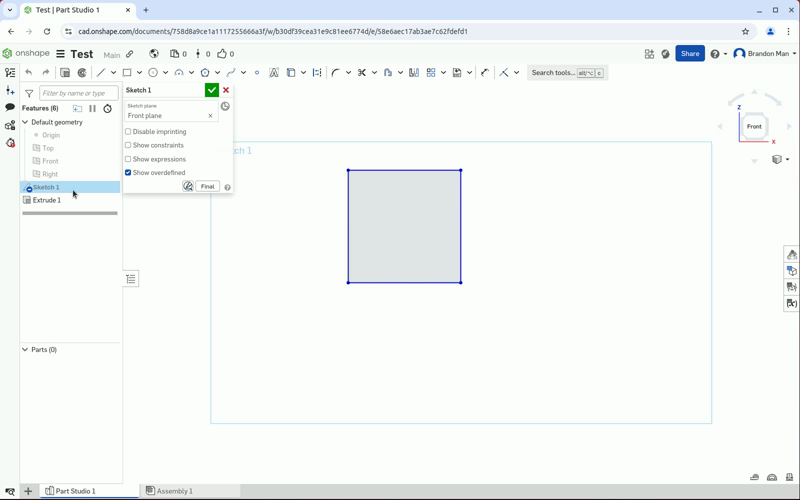
mouse_move(229, 92)
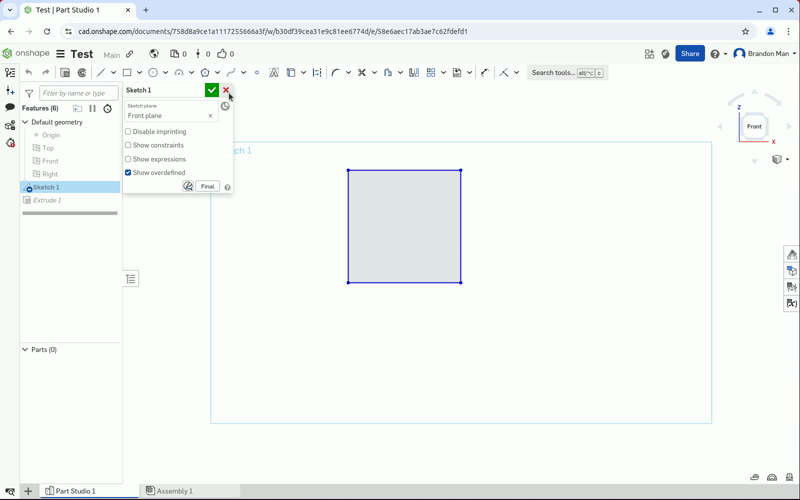
click(229, 92)
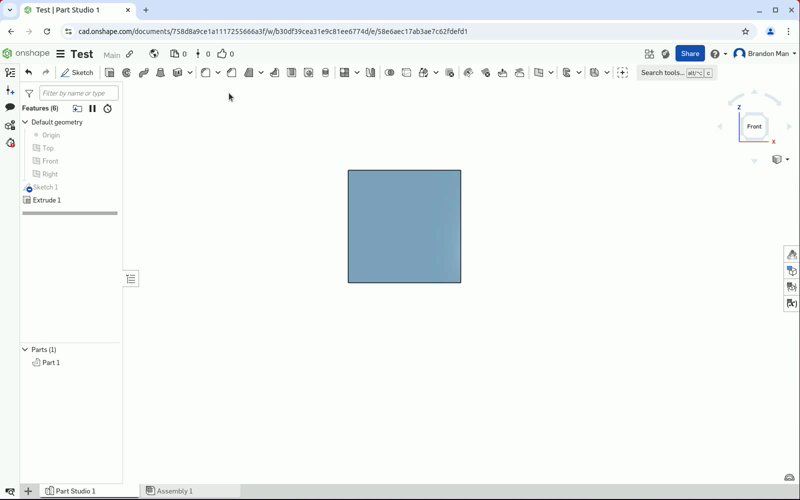
mouse_move(541, 75)
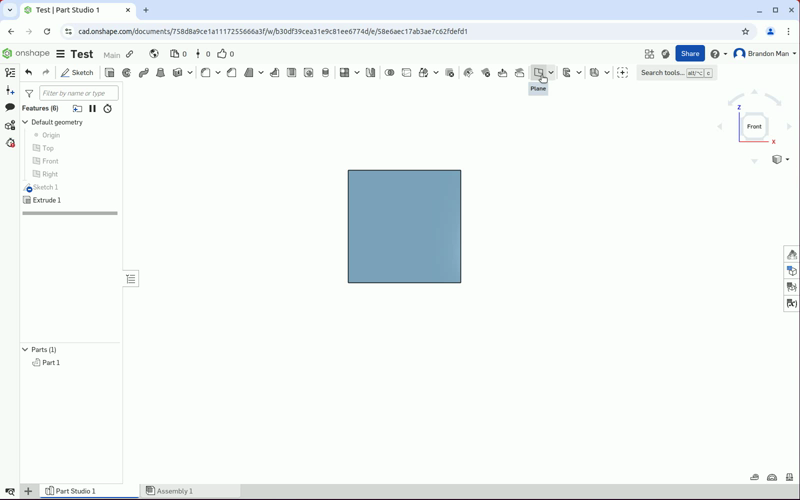
click(541, 75)
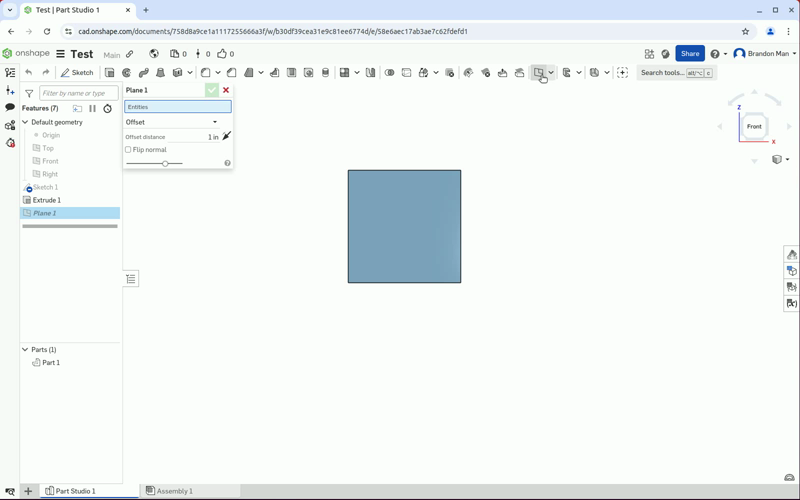
mouse_move(73, 163)
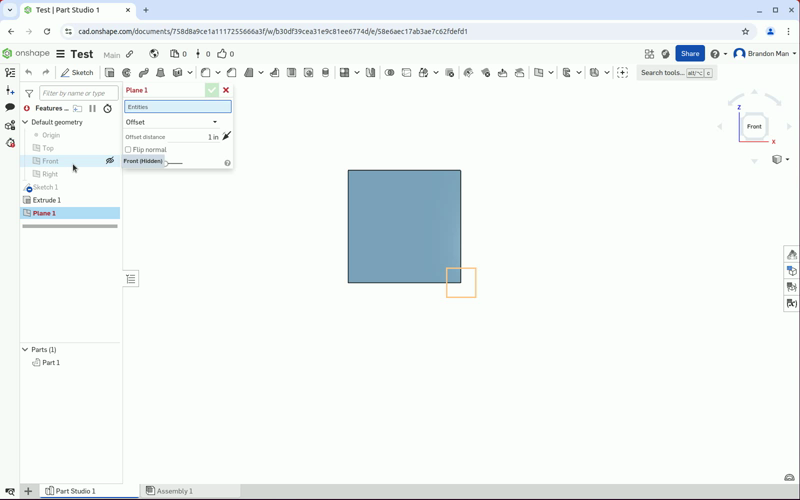
click(73, 163)
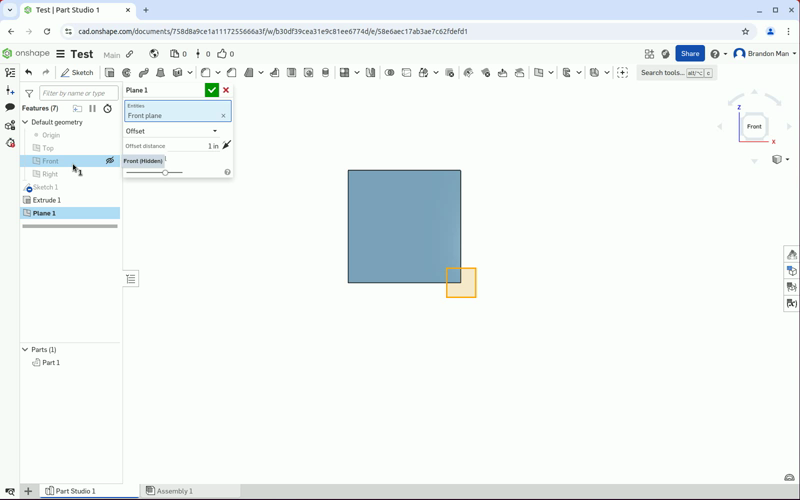
key(tab, 2)
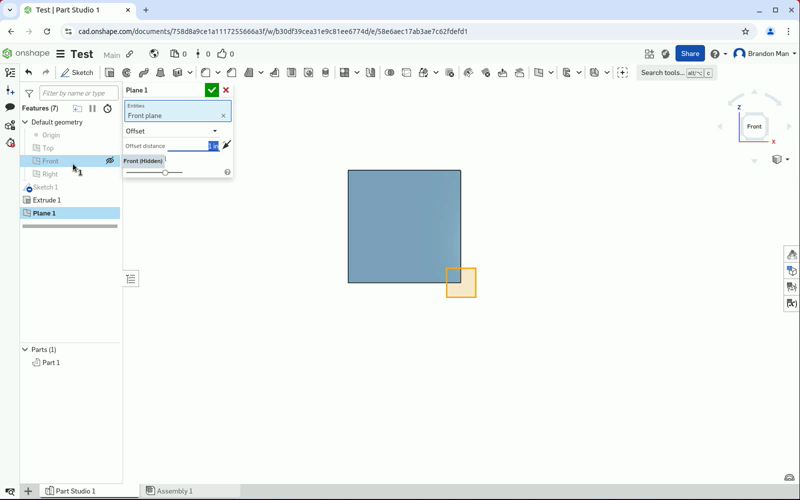
text(23.108)
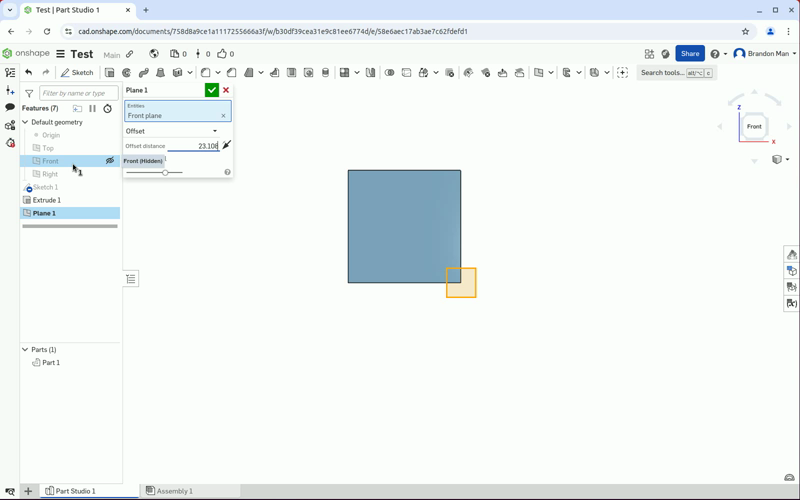
key(enter, 2)
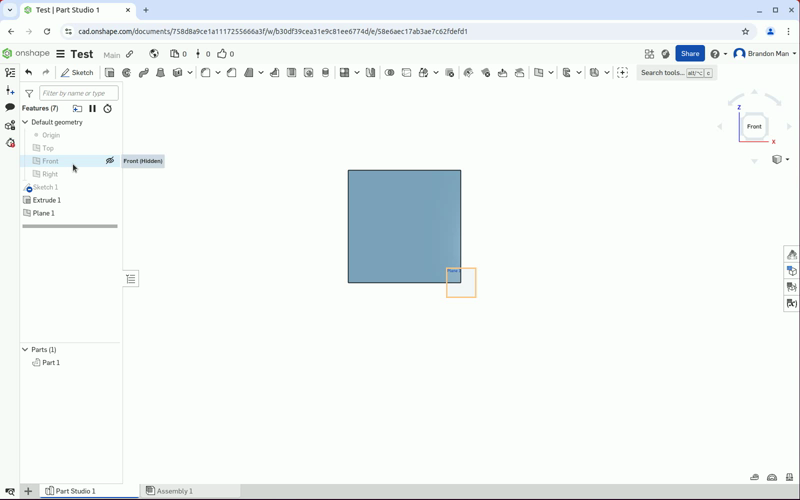
key(shift+s)
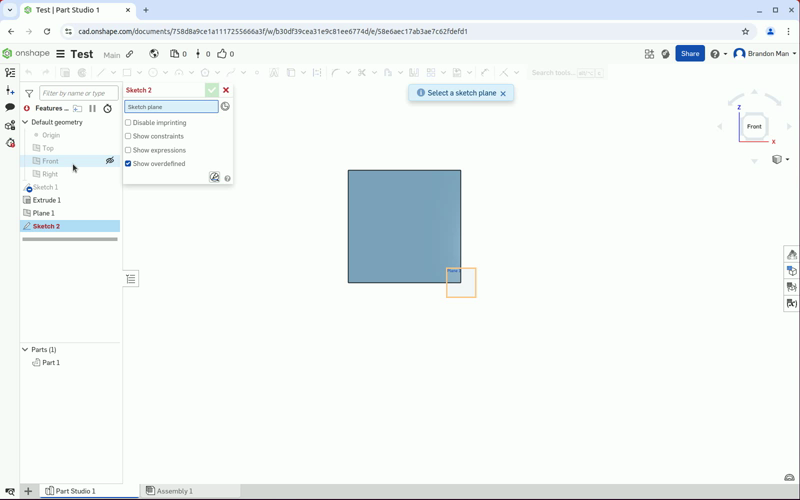
mouse_move(73, 215)
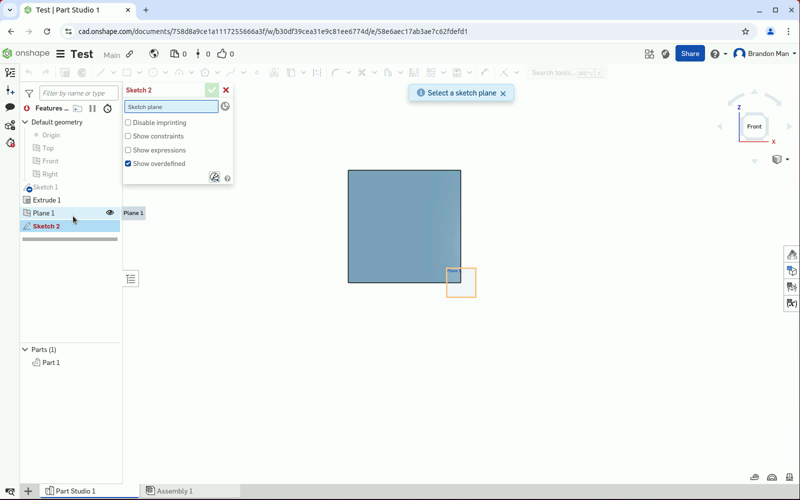
click(73, 215)
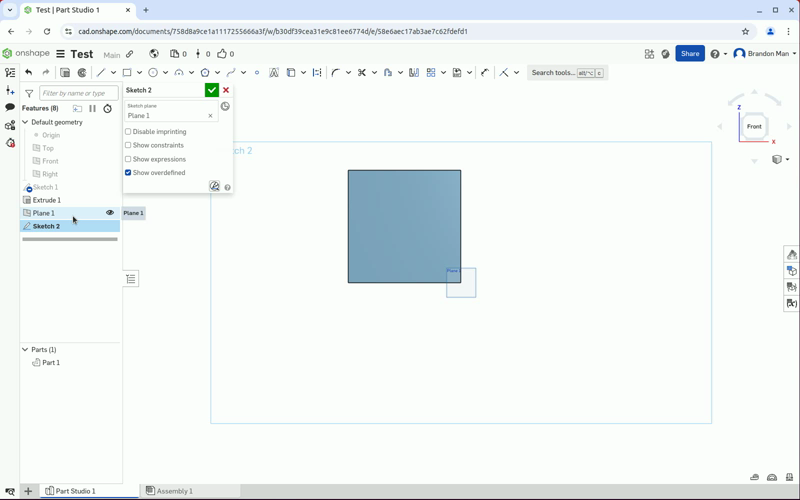
mouse_move(73, 352)
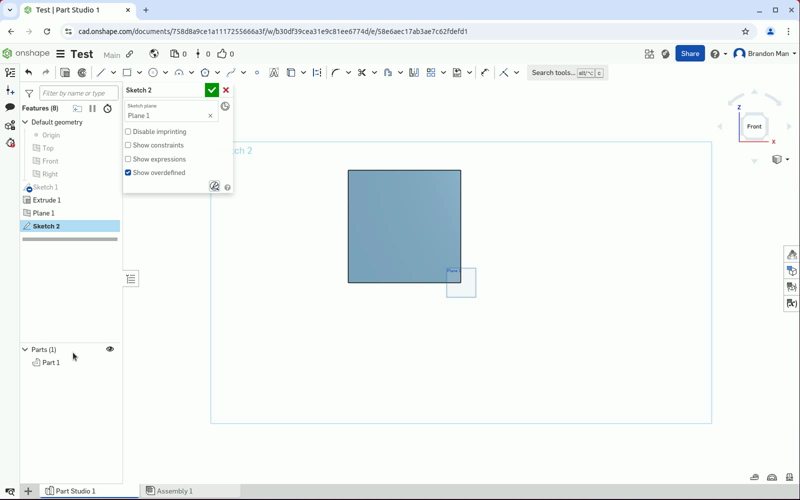
key(y)
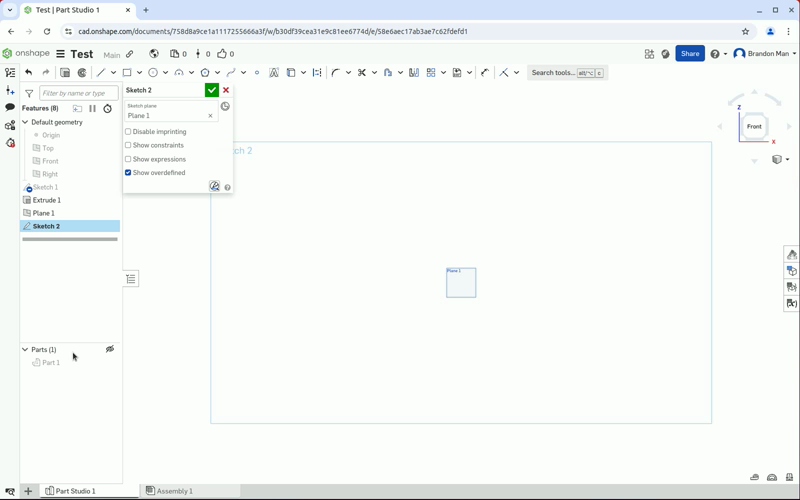
key(l)
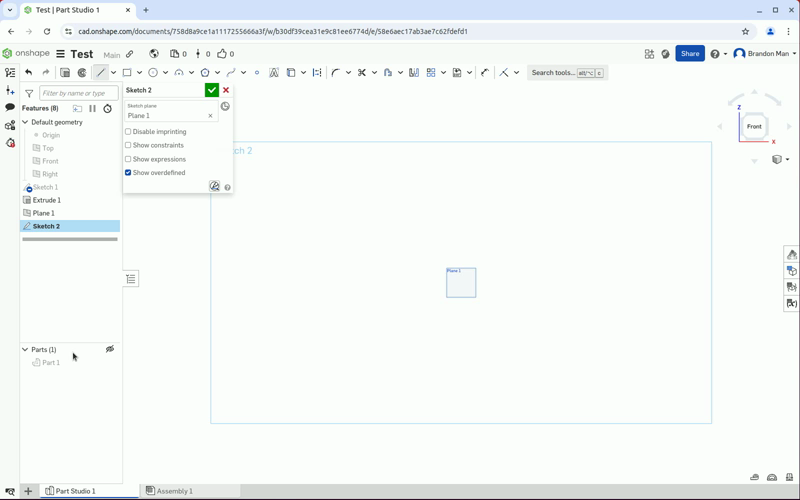
key_down(shift)
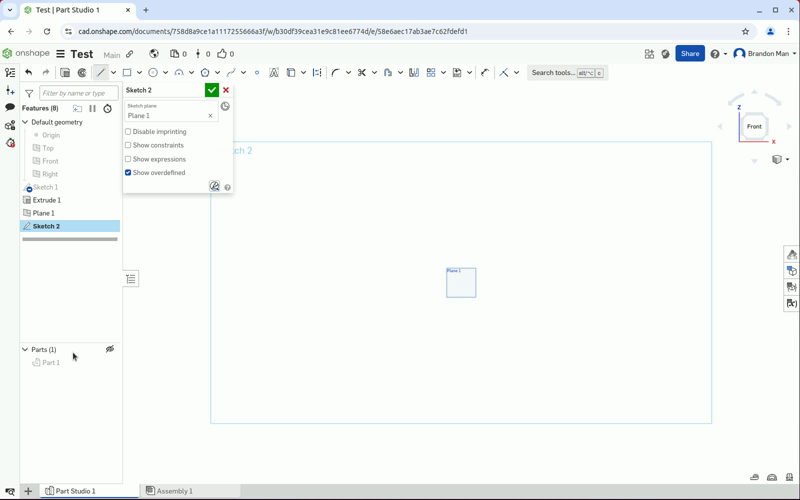
mouse_move(404, 282)
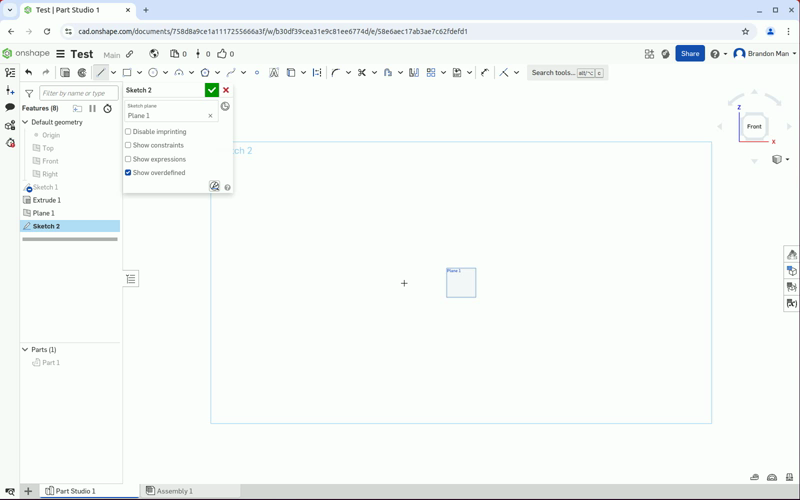
click(404, 282)
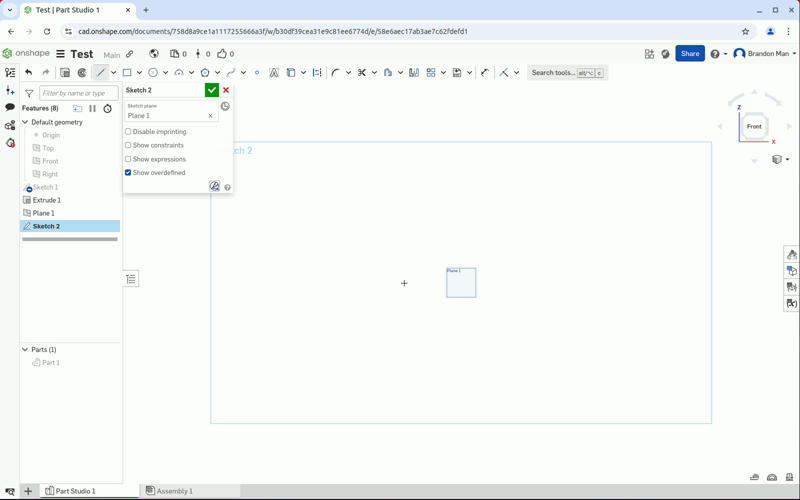
key_up(shift)
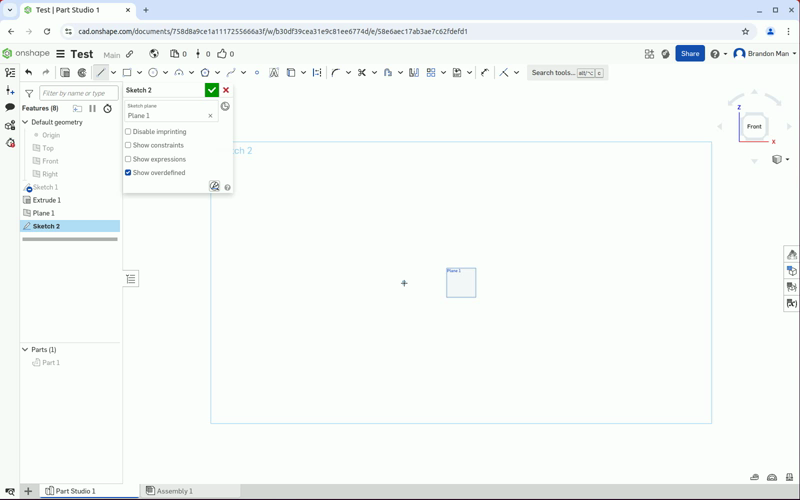
key_down(shift)
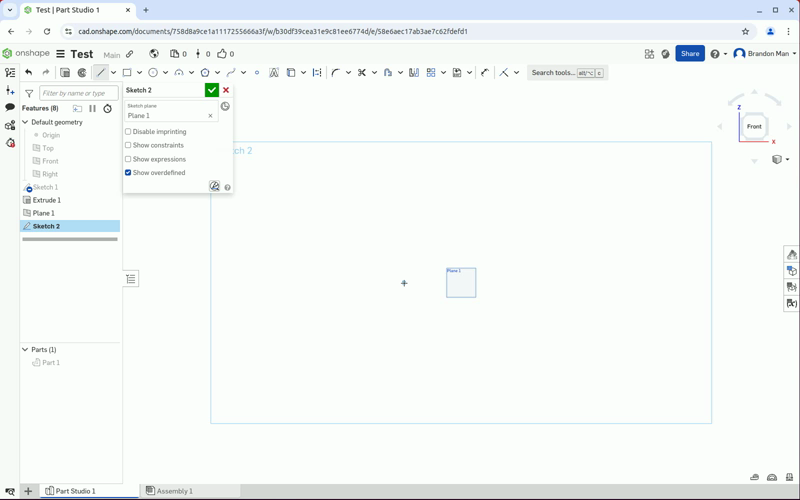
mouse_move(434, 282)
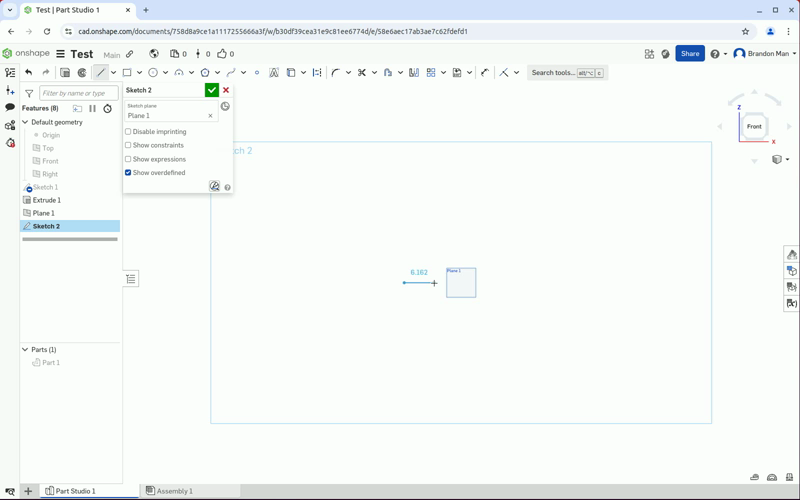
mouse_move(461, 282)
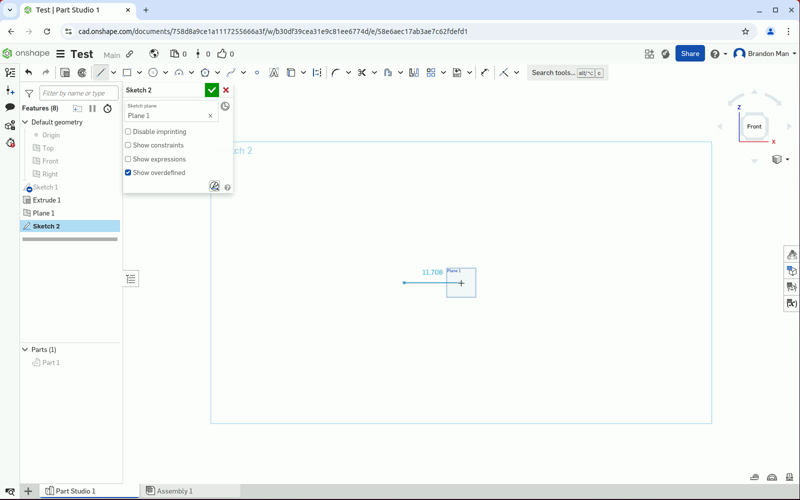
click(461, 282)
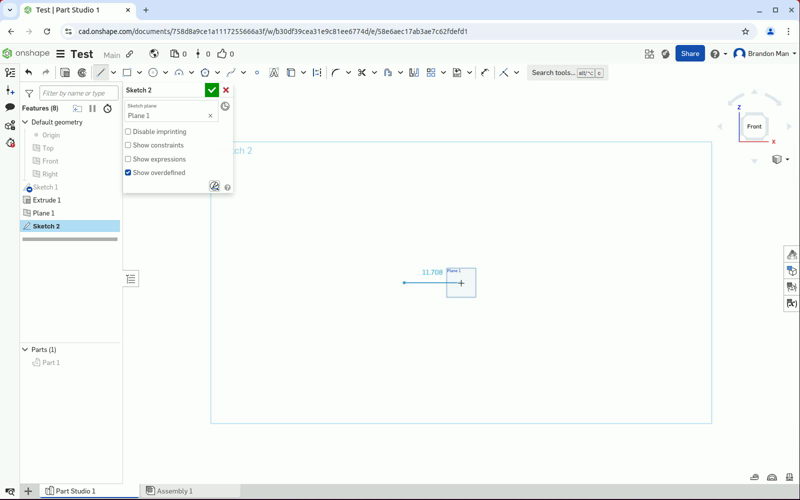
key_up(shift)
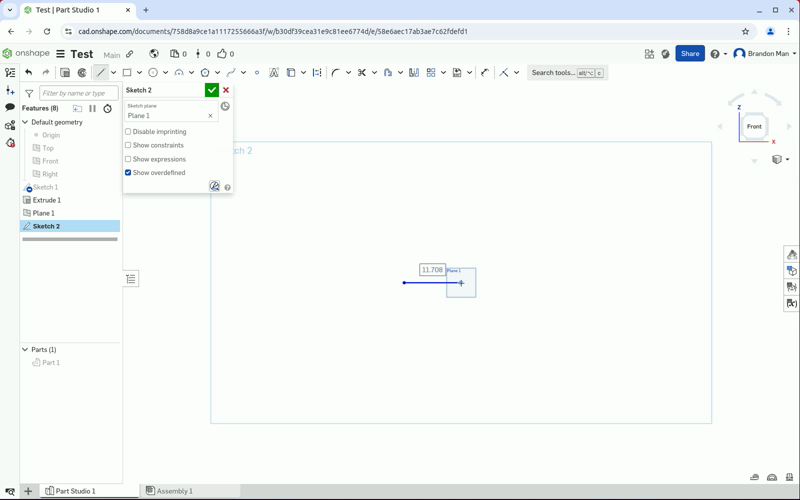
key_down(shift)
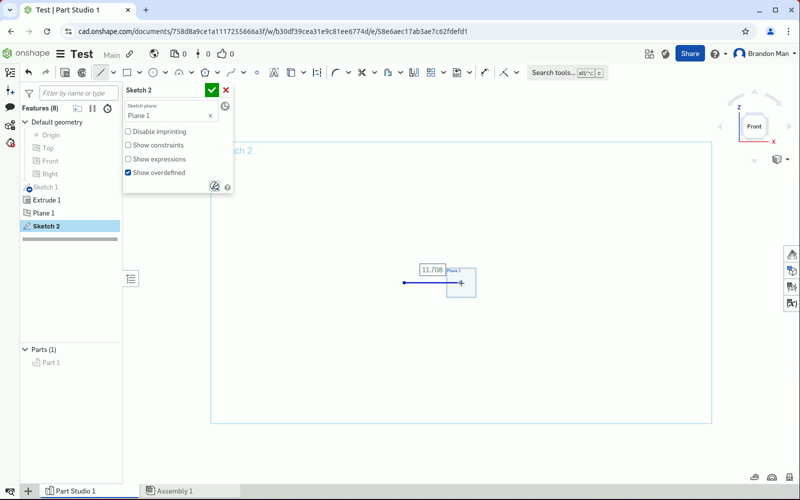
mouse_move(491, 282)
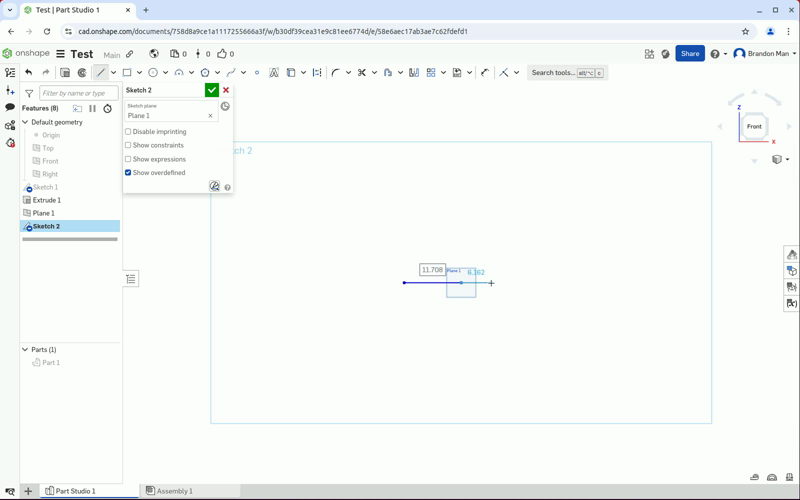
mouse_move(461, 226)
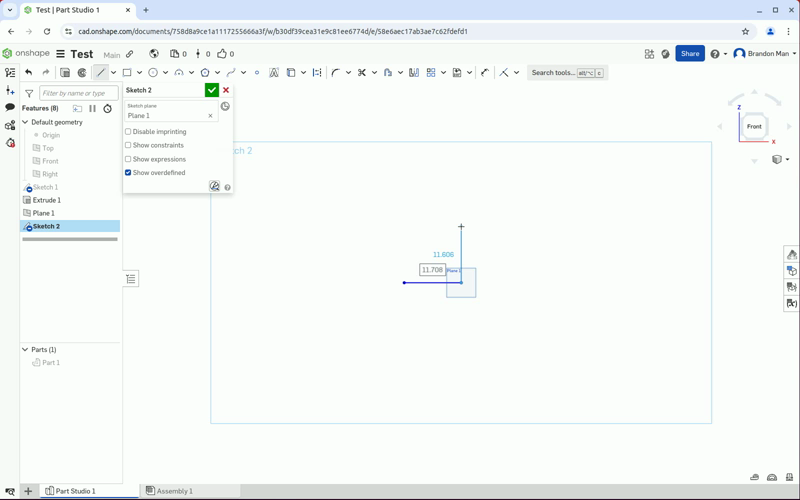
click(461, 226)
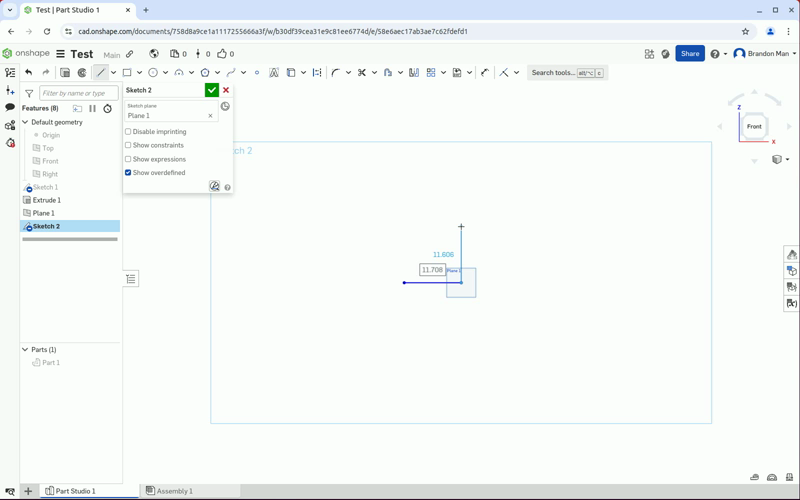
key_up(shift)
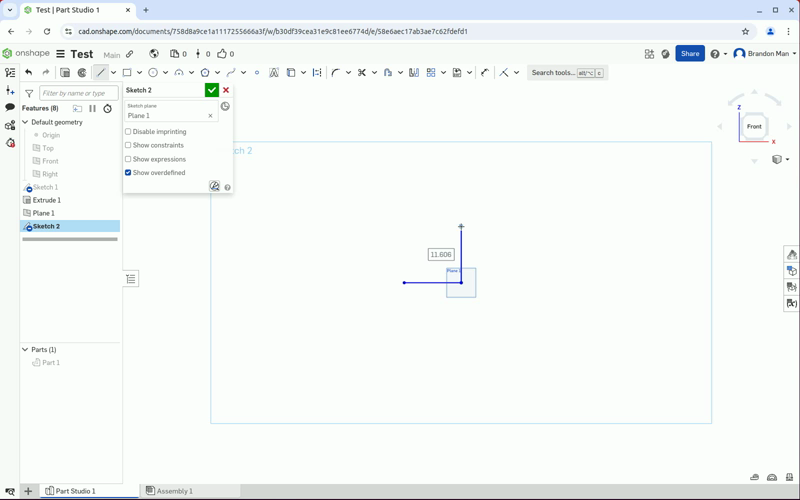
key_down(shift)
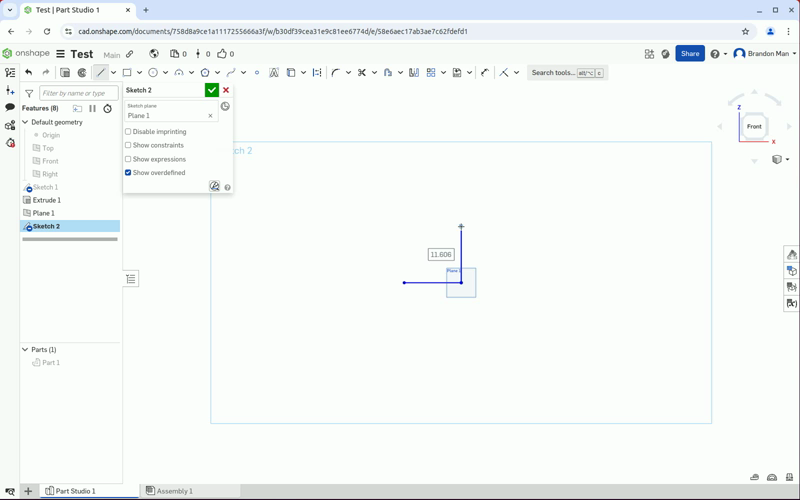
mouse_move(491, 226)
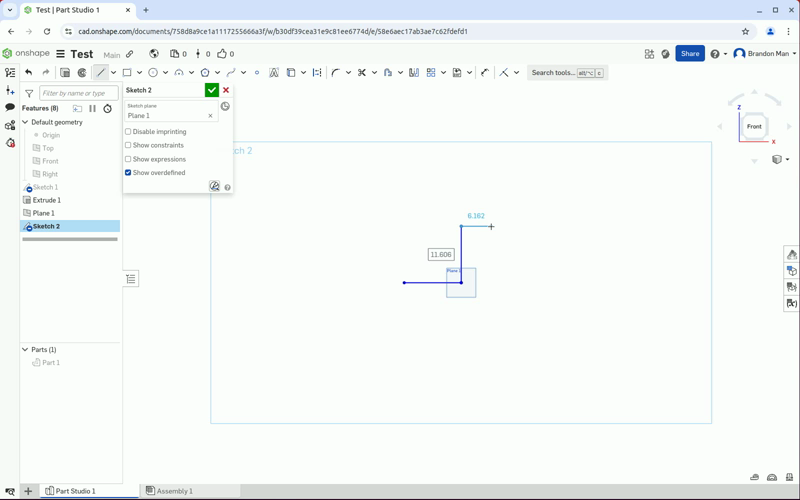
mouse_move(404, 226)
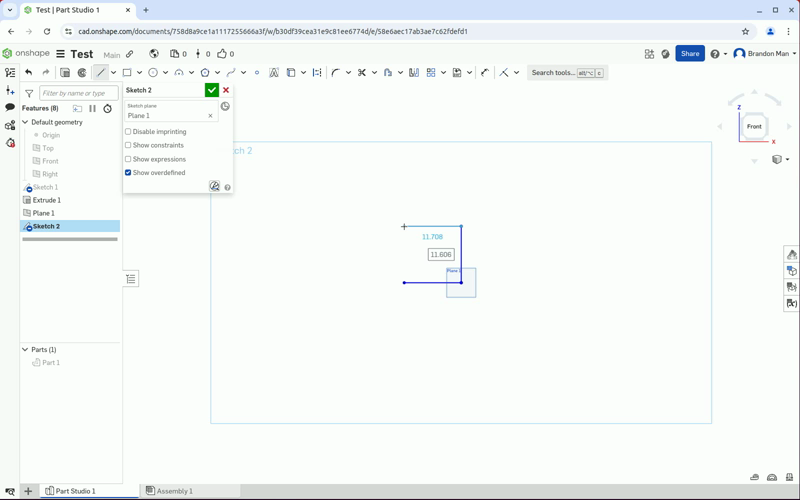
click(404, 226)
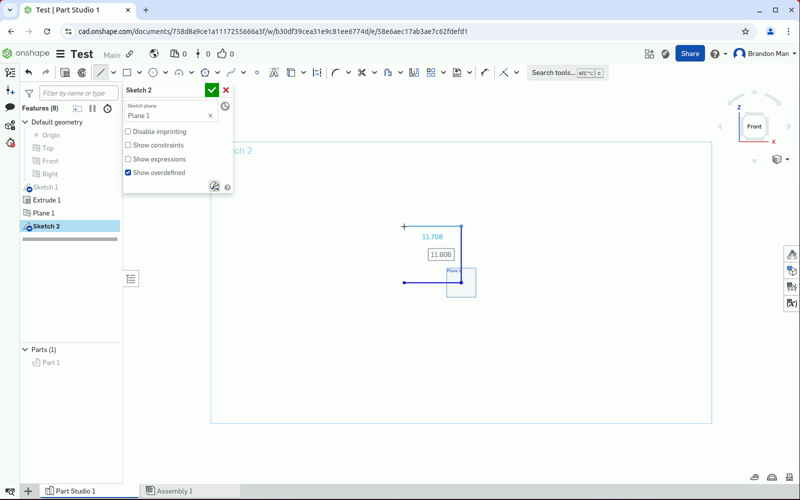
key_up(shift)
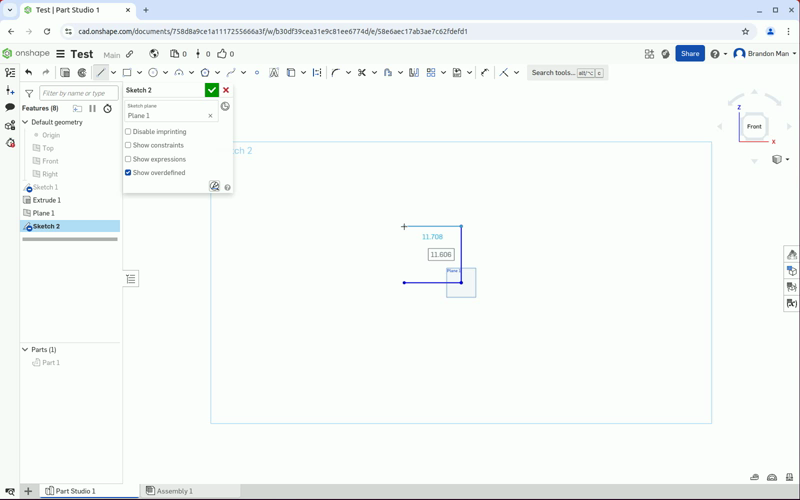
mouse_move(434, 226)
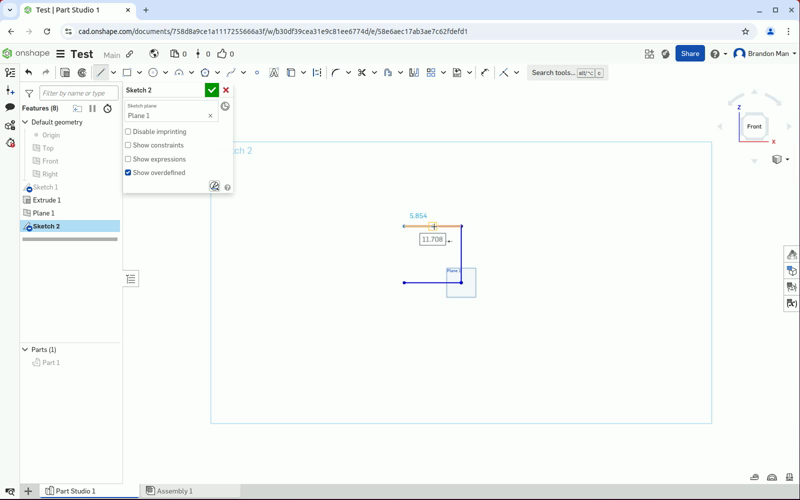
key_down(shift)
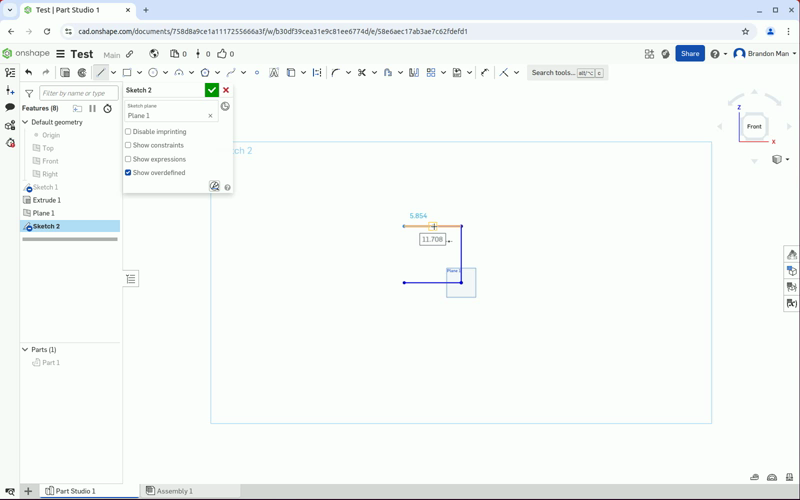
mouse_move(404, 282)
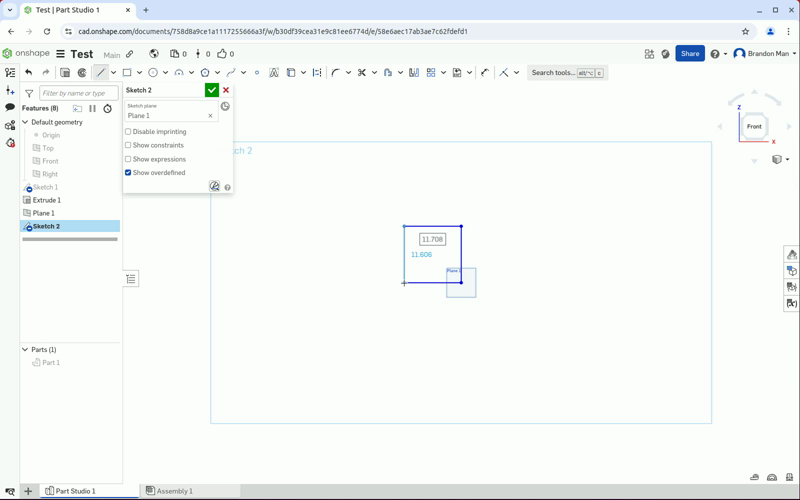
key_up(shift)
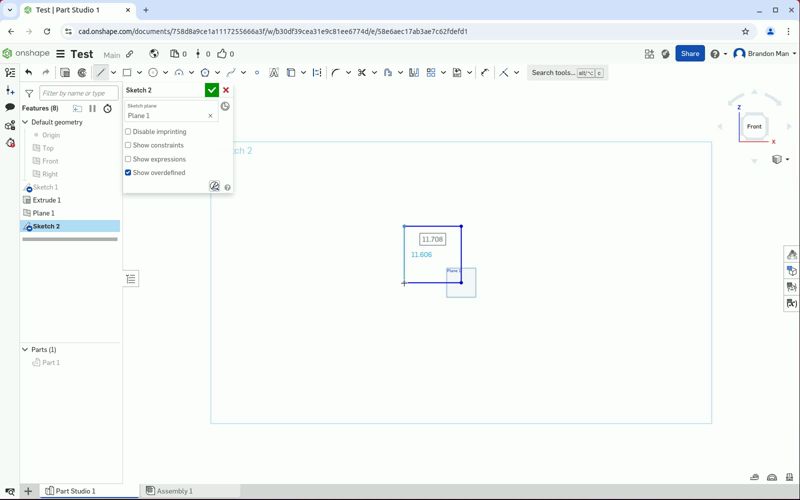
click(404, 282)
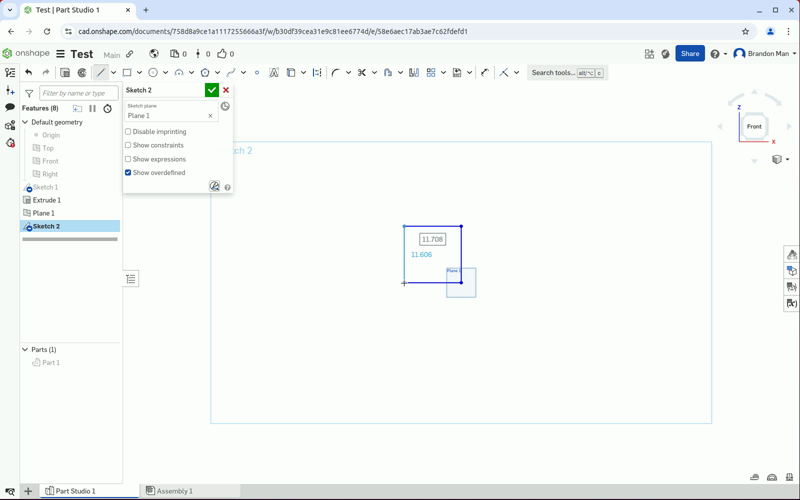
key(esc)
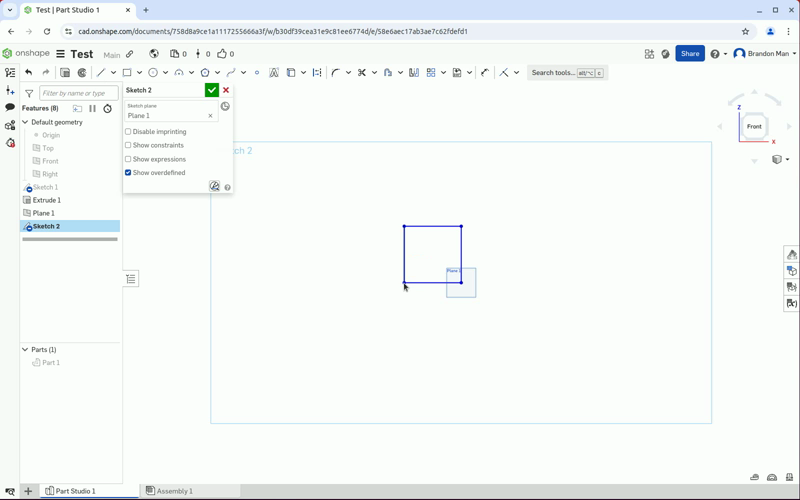
mouse_move(445, 240)
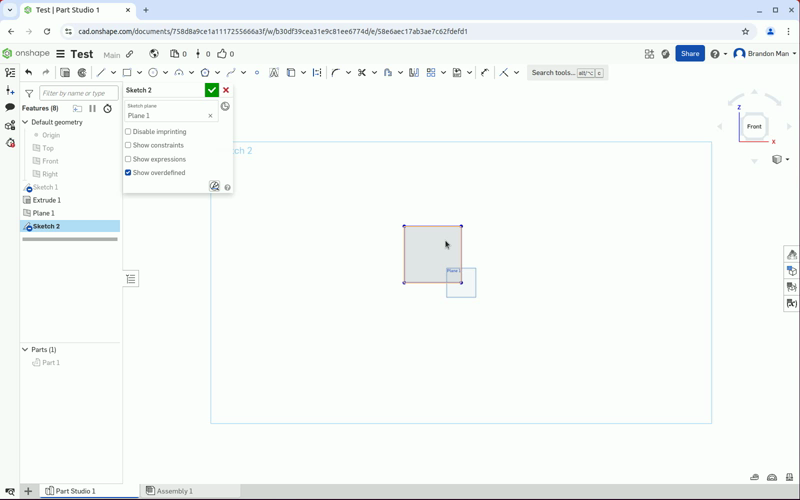
click(445, 240)
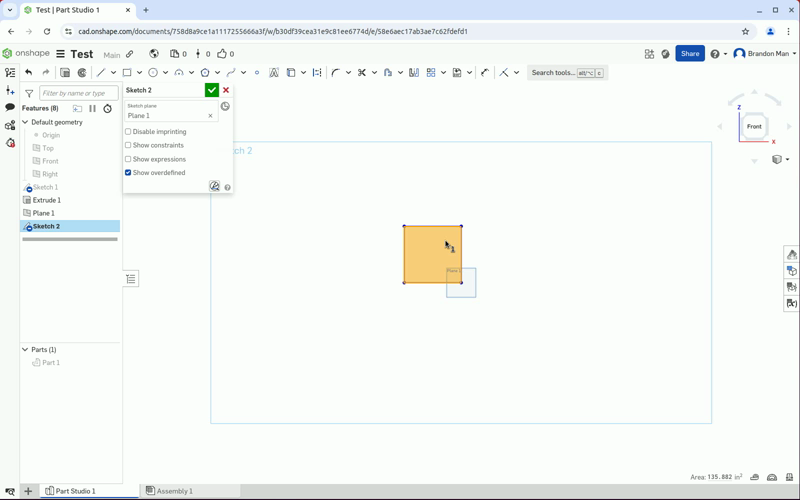
mouse_move(73, 352)
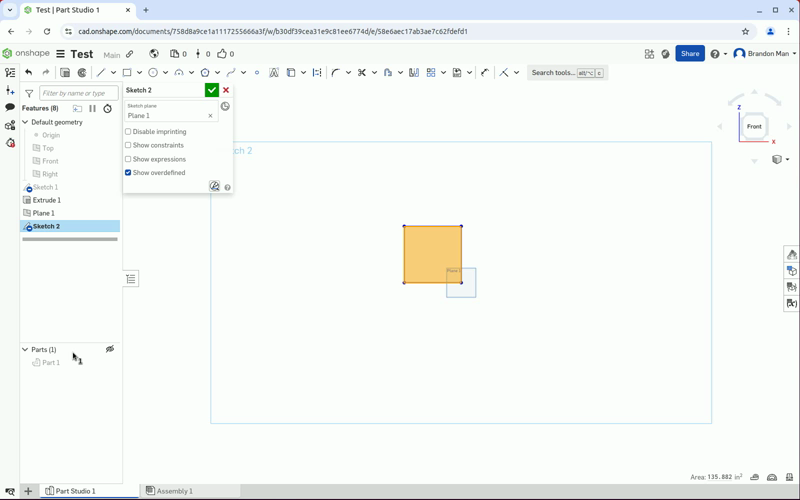
key(shift+y)
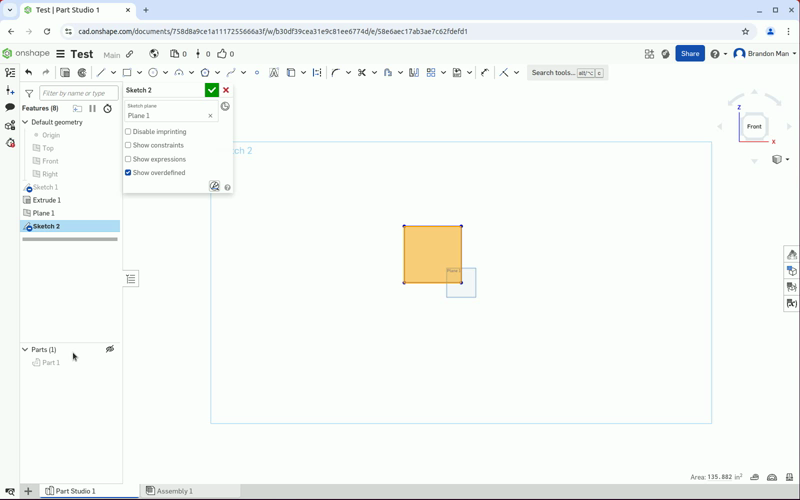
key(shift+e)
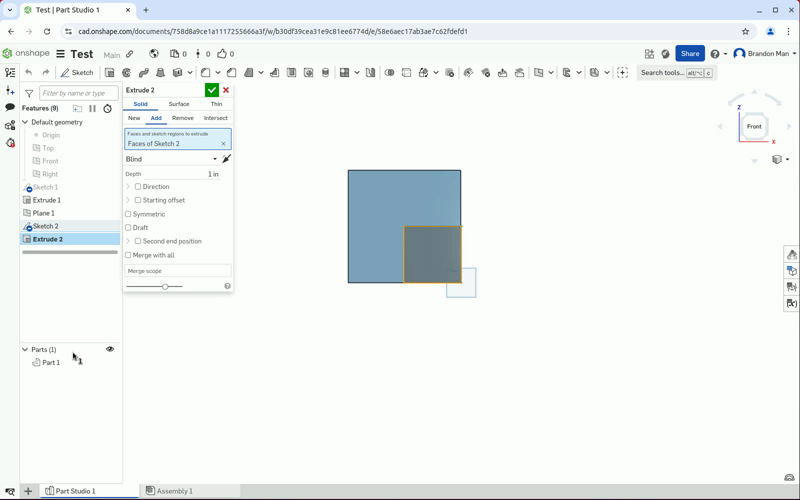
mouse_move(143, 106)
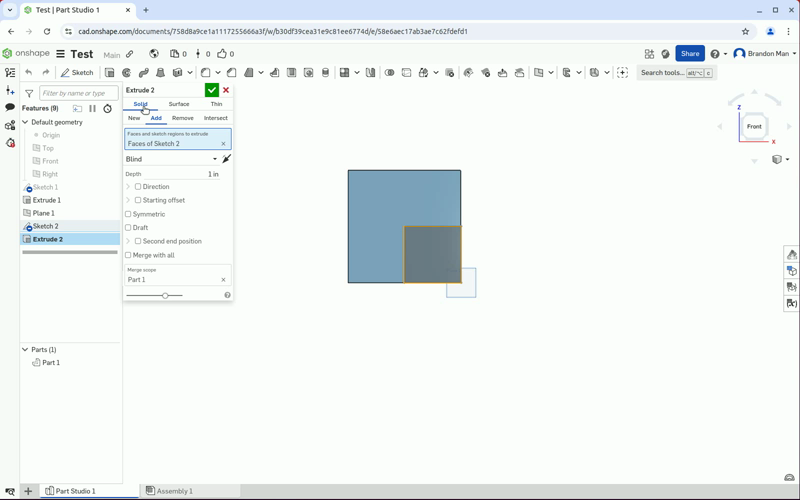
click(143, 106)
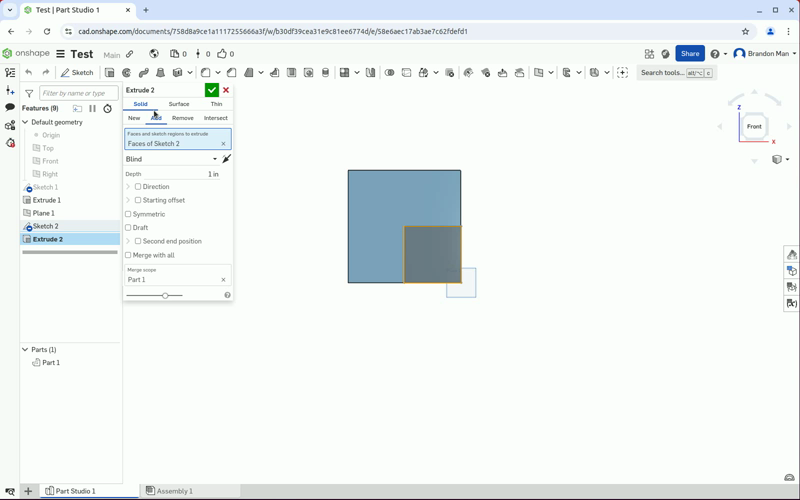
mouse_move(186, 120)
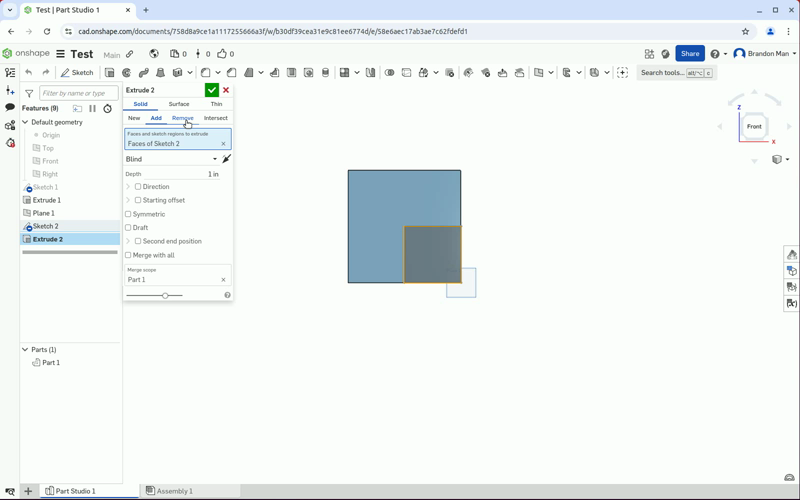
click(186, 120)
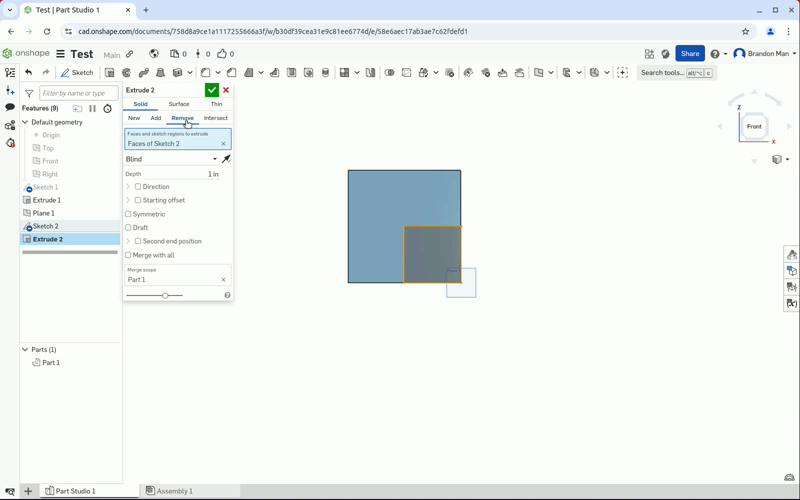
key(tab, 4)
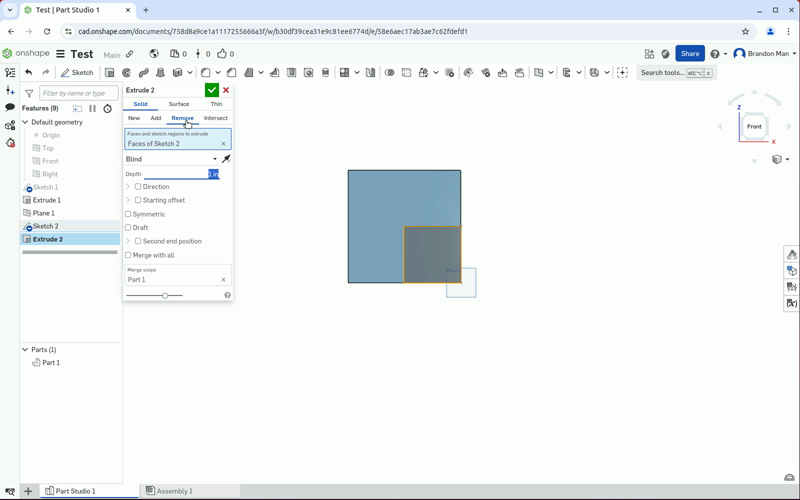
text(11.554)
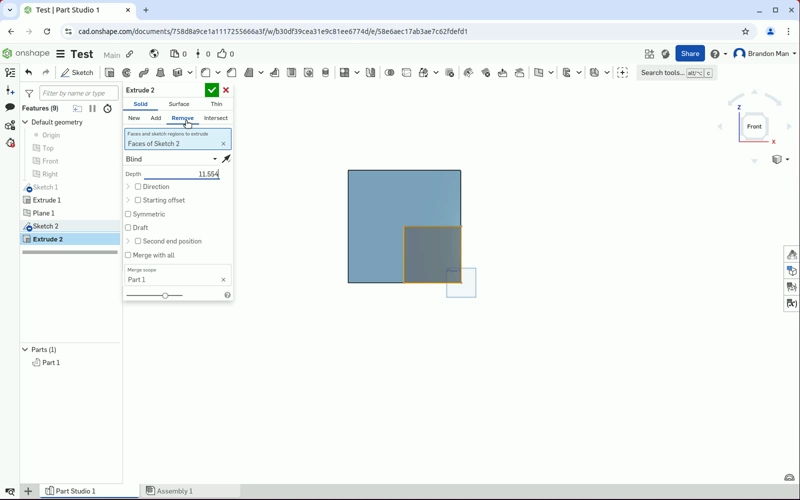
key(tab, 6)
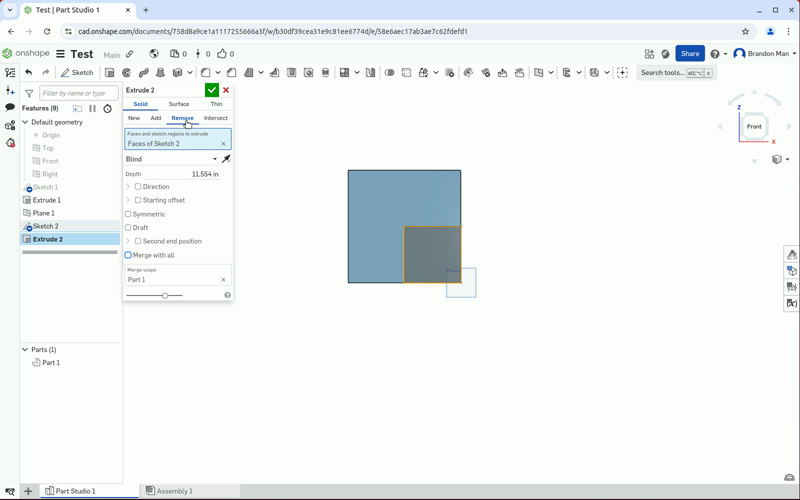
key(space)
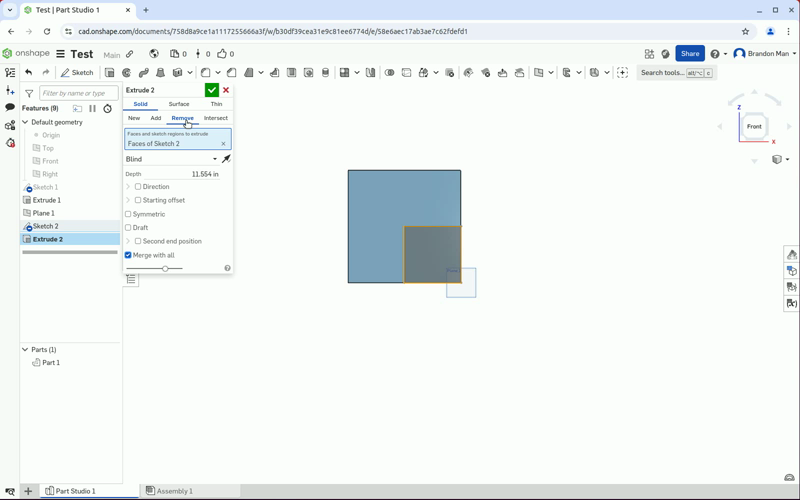
key(enter)
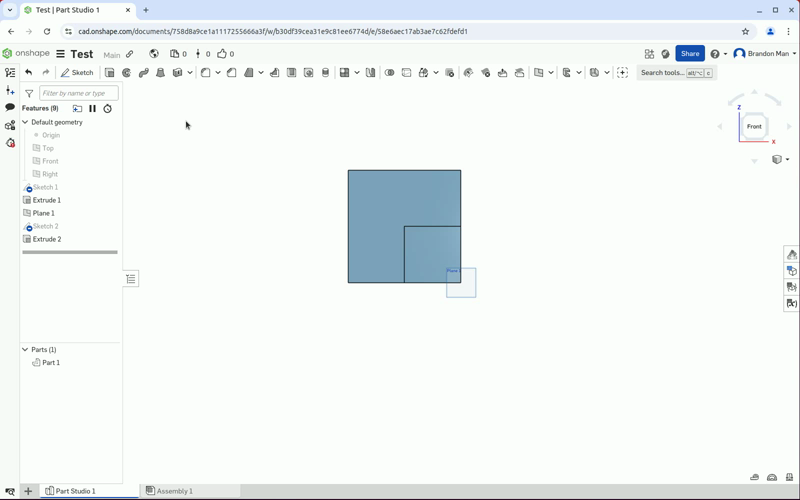
key(shift+h)
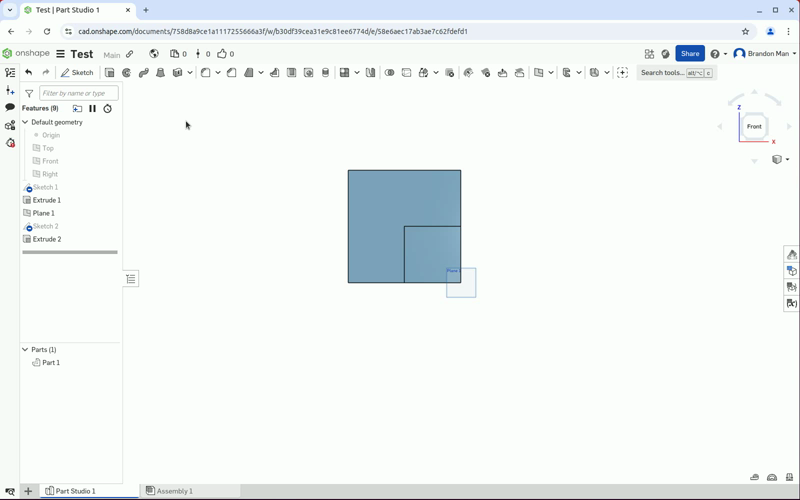
key(shift+h)
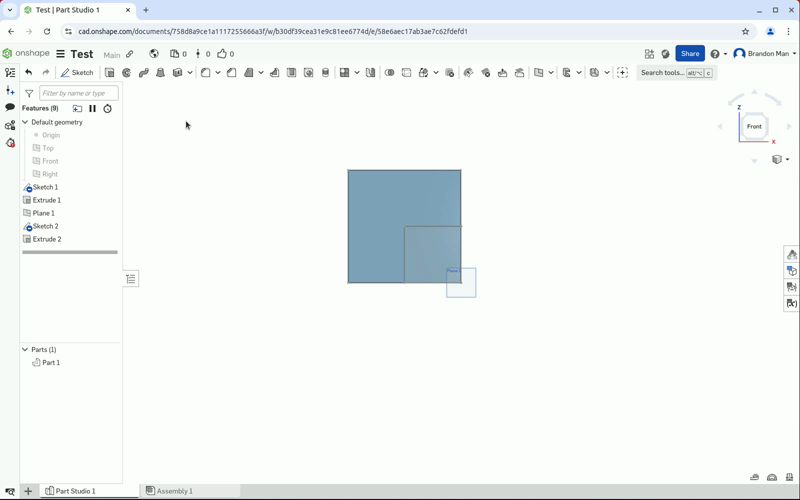
key(shift+7)
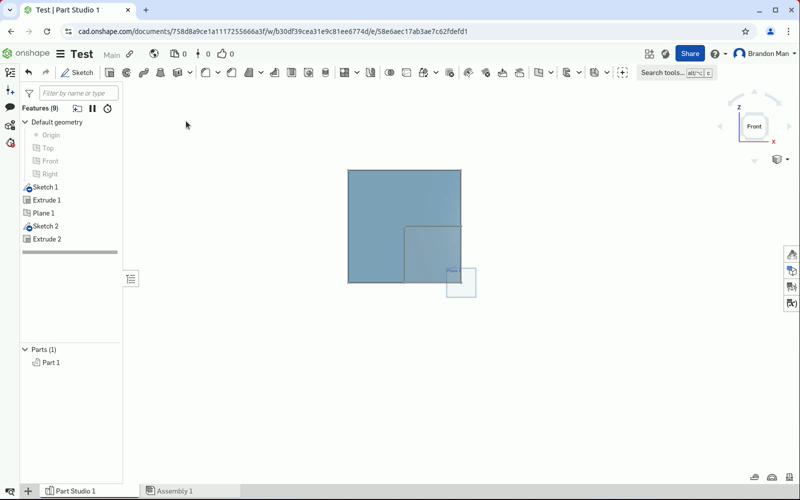
key(left, 2)
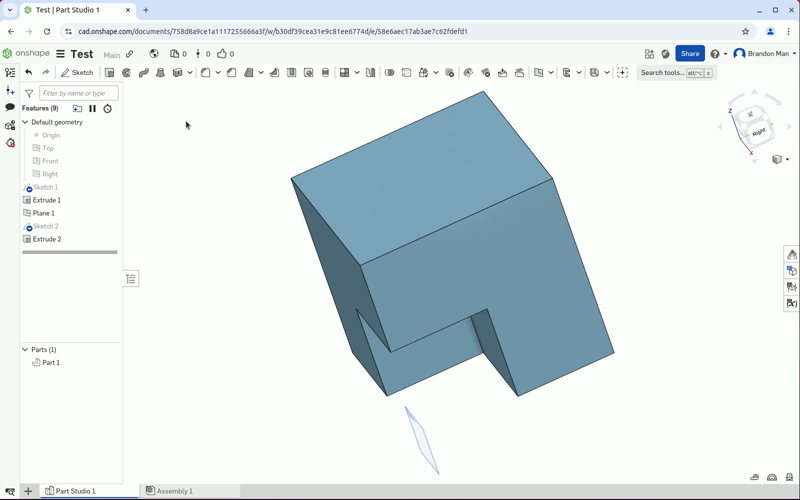
key(down, 2)
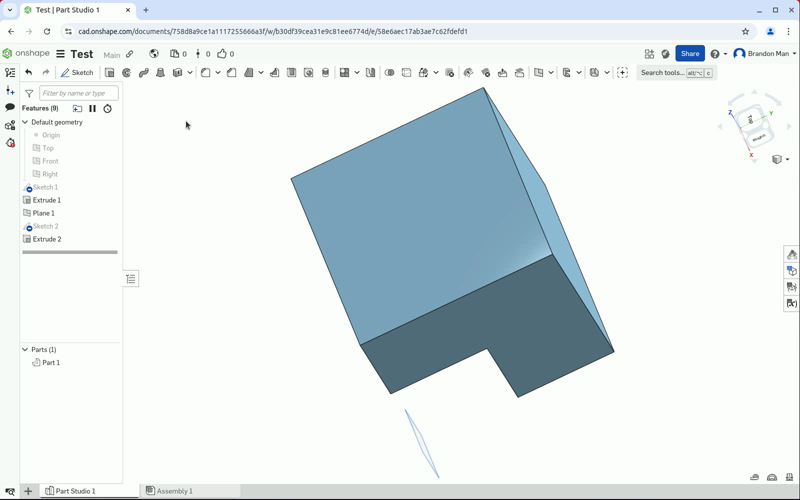
key(up, 2)
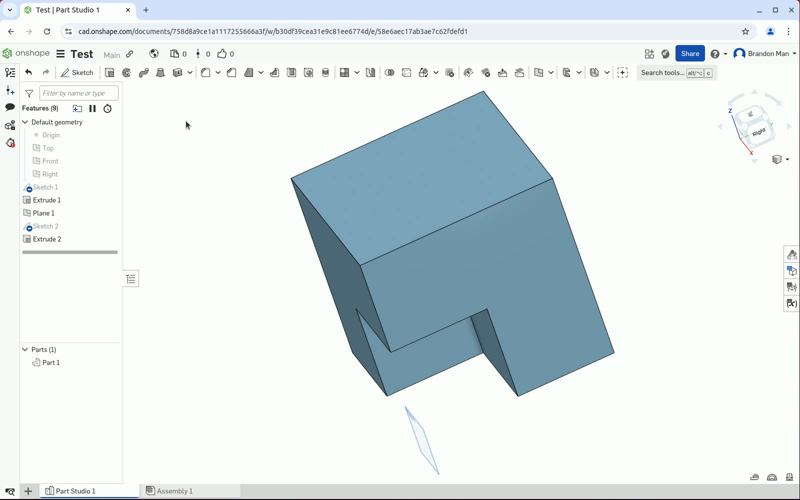
key(right, 2)
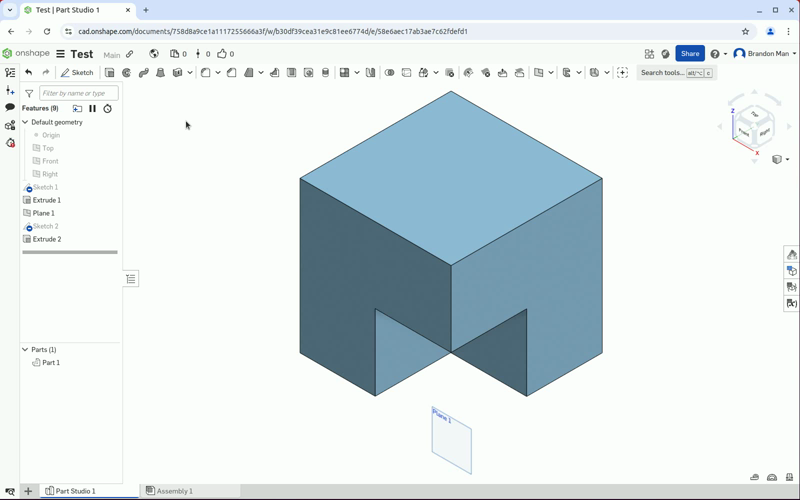
mouse_move(73, 189)
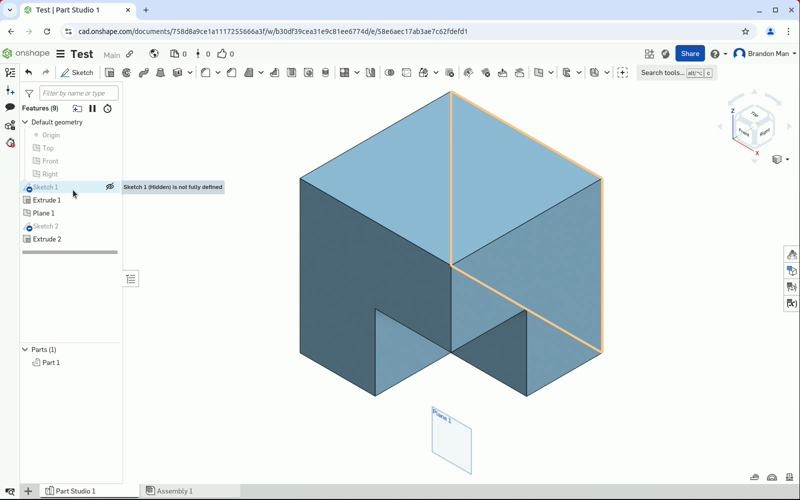
click(73, 189)